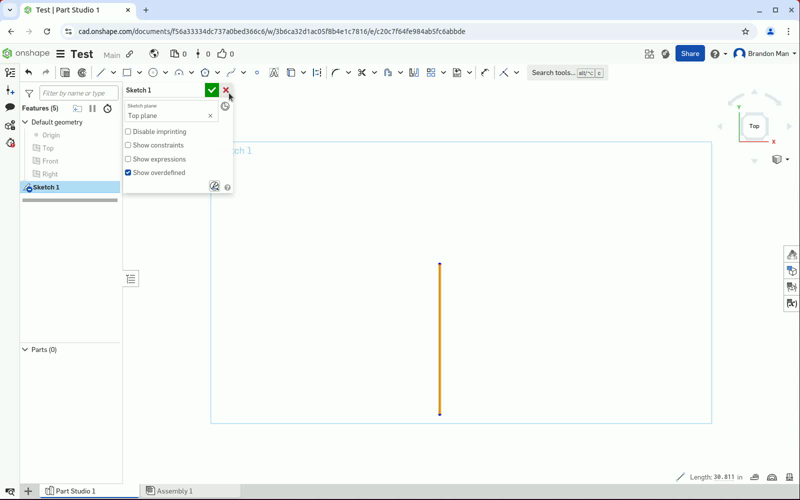
key(shift+h)
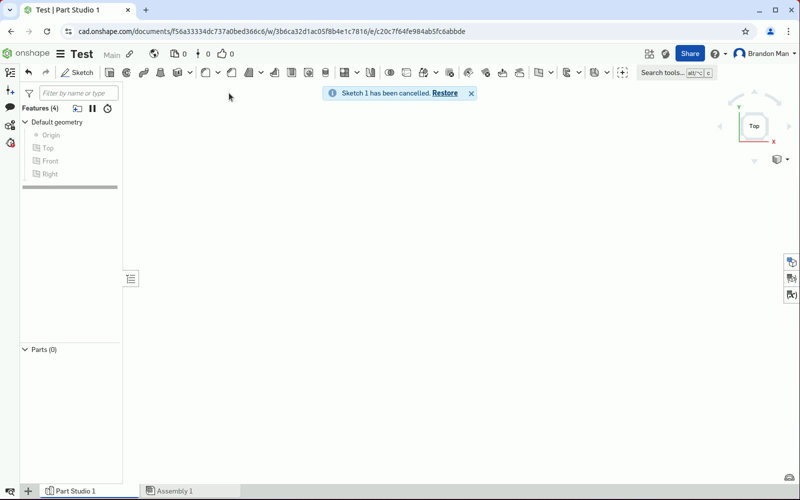
mouse_move(73, 352)
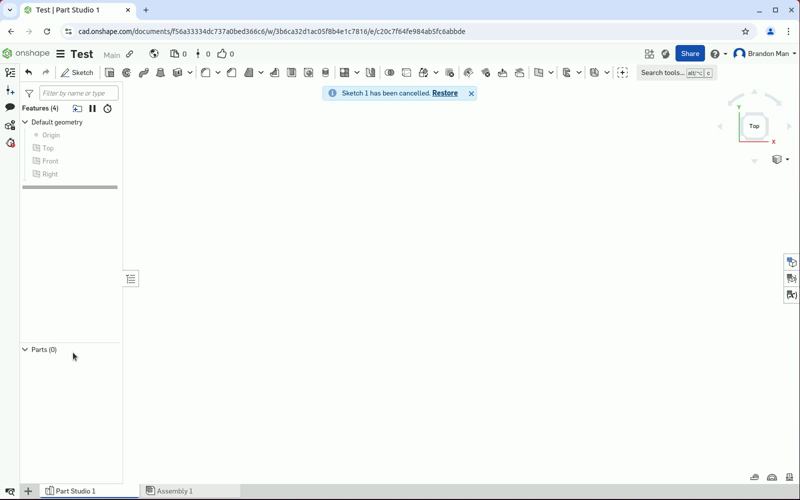
key(y)
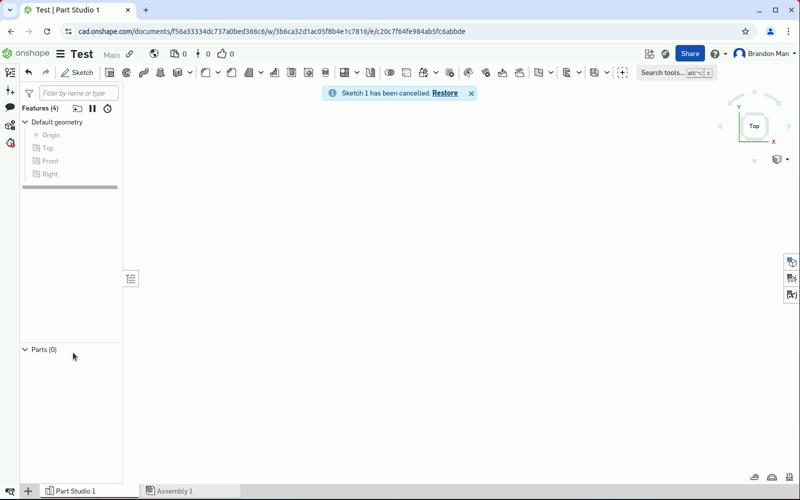
key(shift+p)
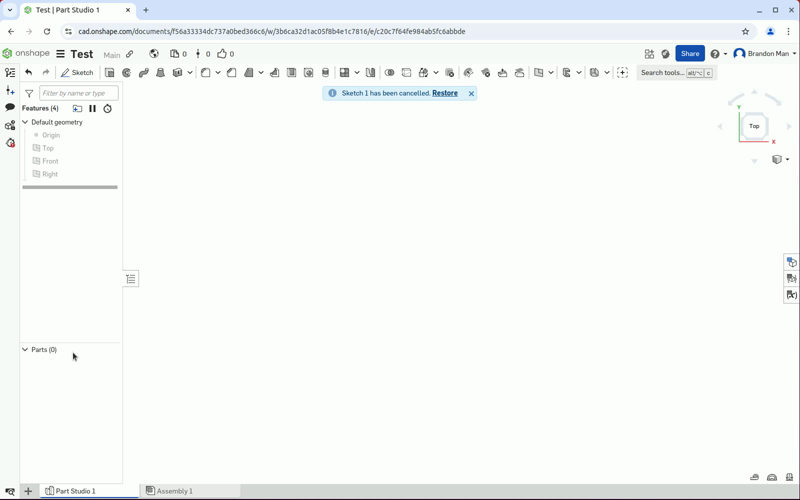
key(space)
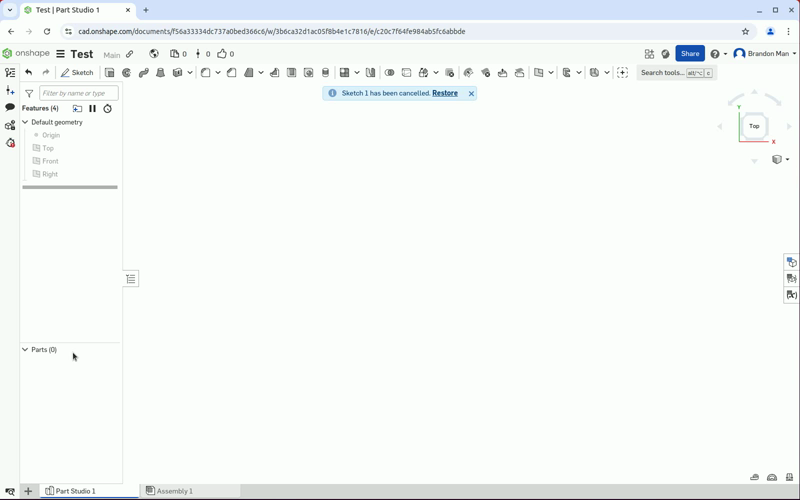
key_down(shift)
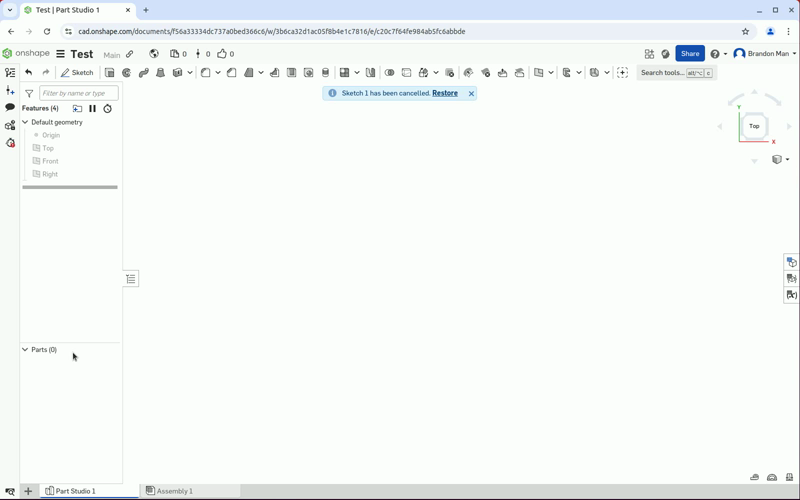
key(up)
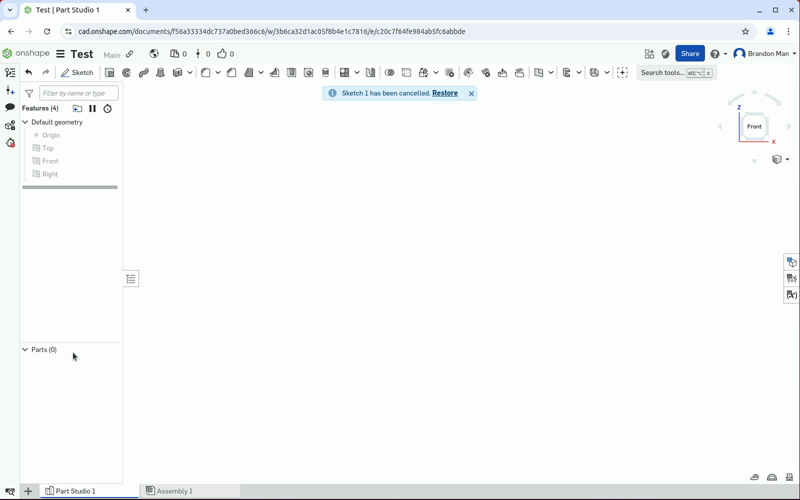
key_up(shift)
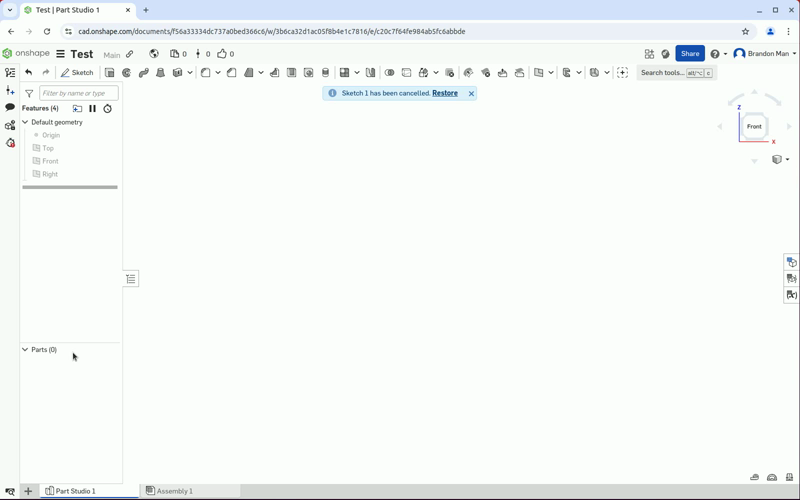
mouse_move(73, 352)
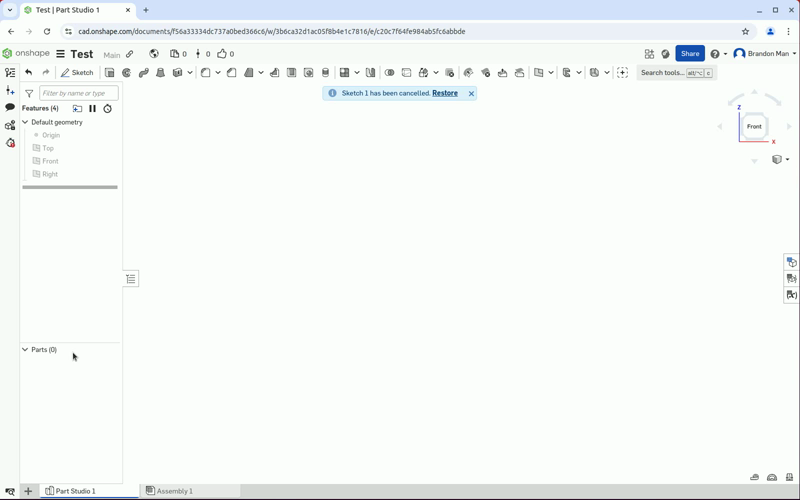
key(shift+y)
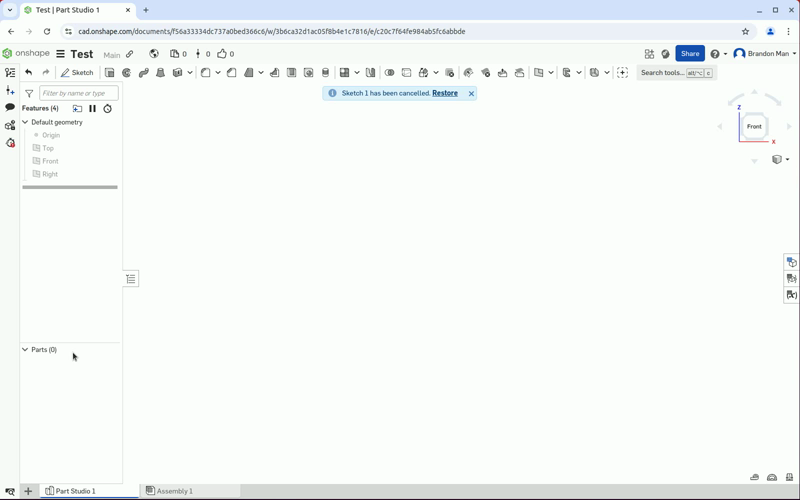
key(shift+s)
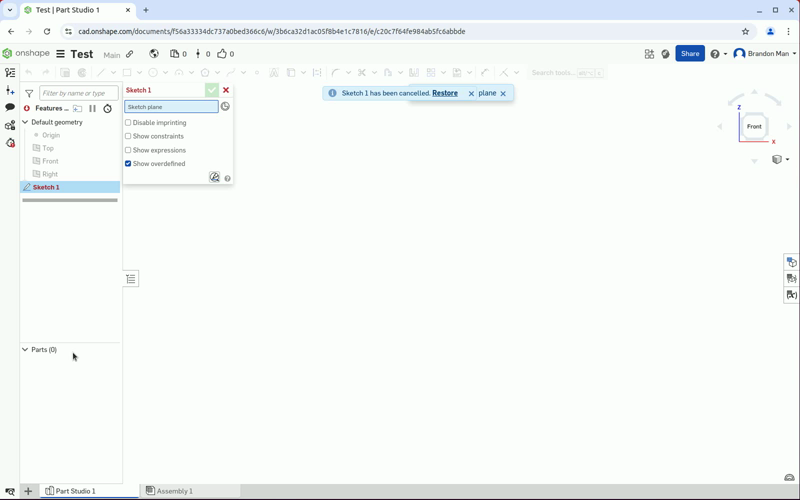
mouse_move(73, 163)
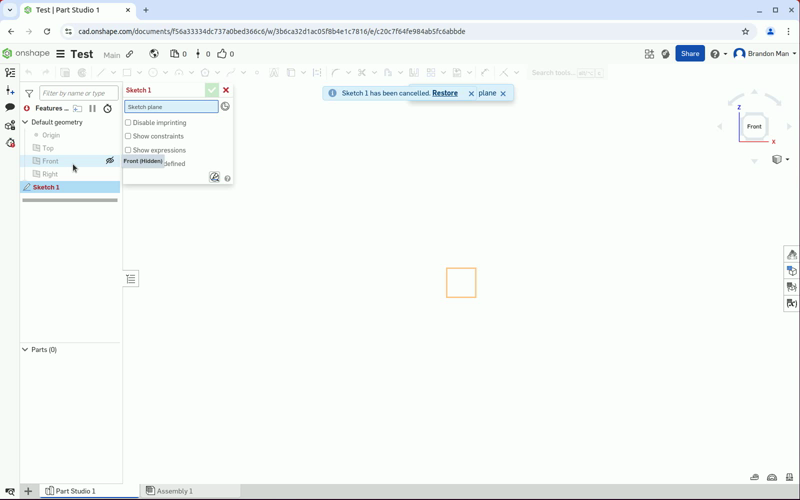
click(73, 163)
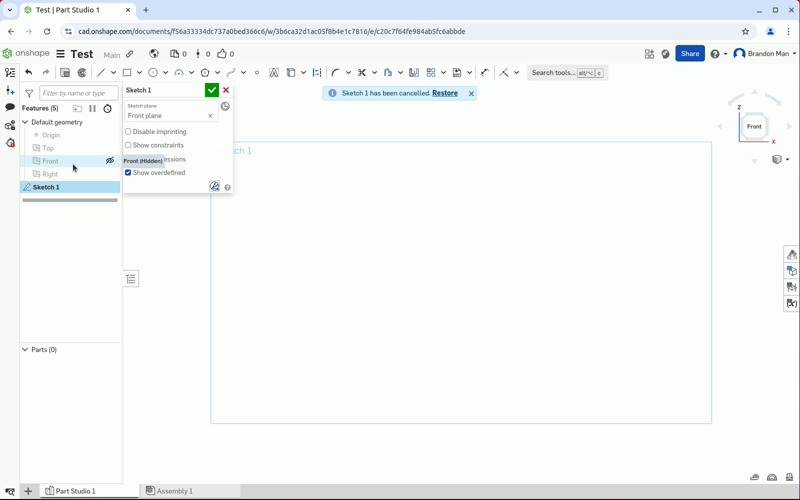
mouse_move(73, 352)
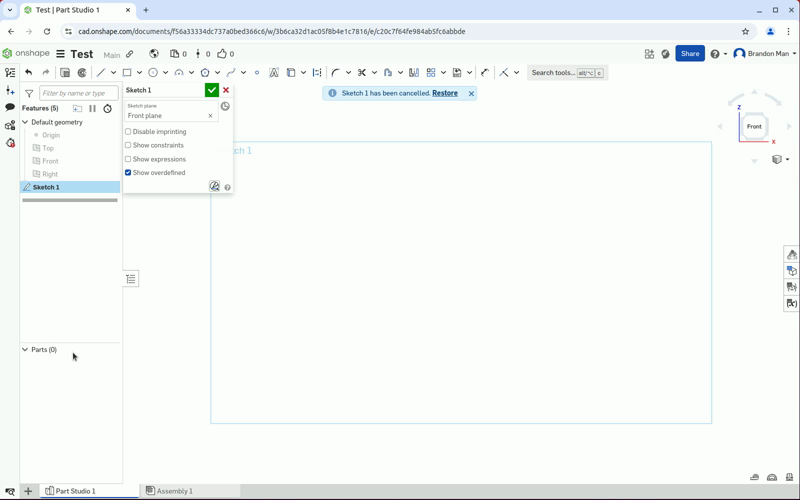
key(y)
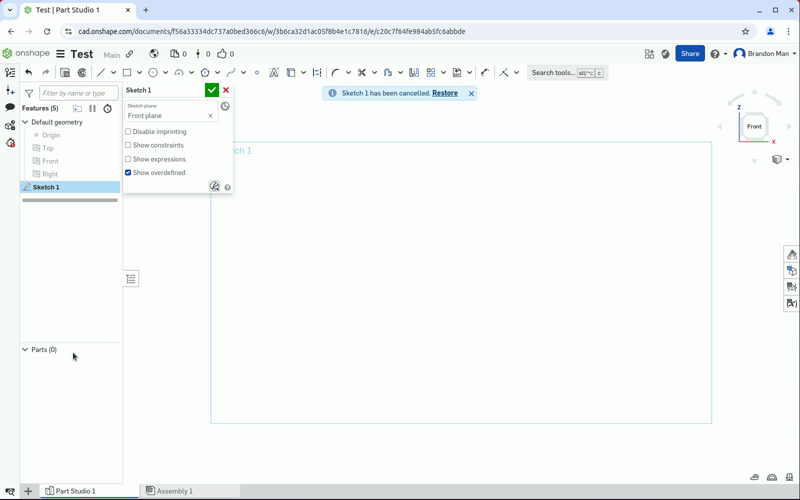
key(l)
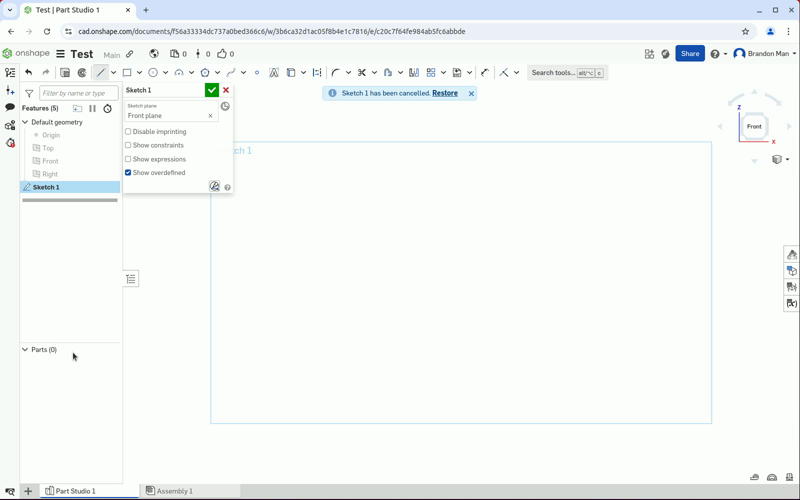
key_down(shift)
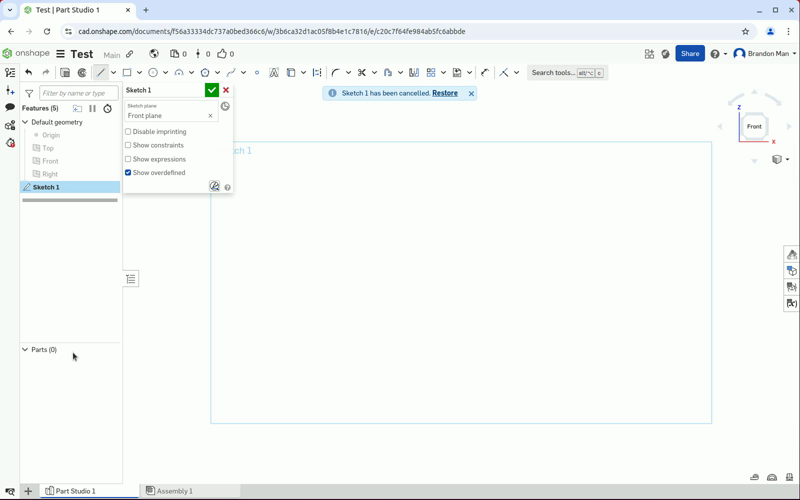
mouse_move(357, 367)
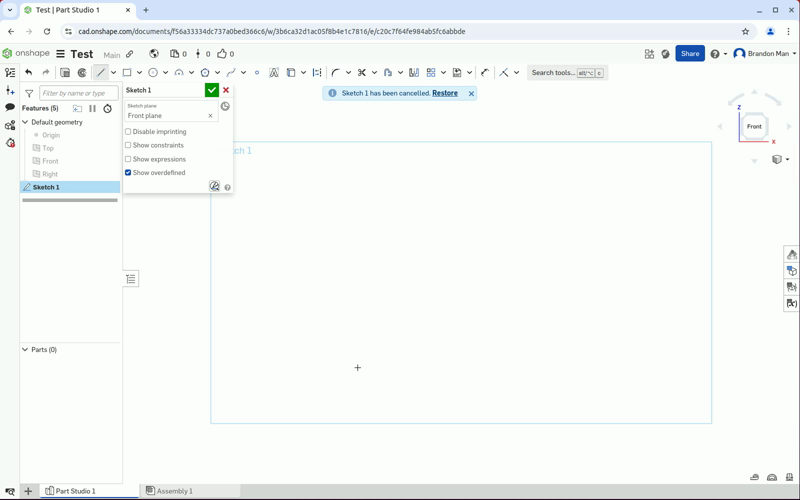
click(357, 367)
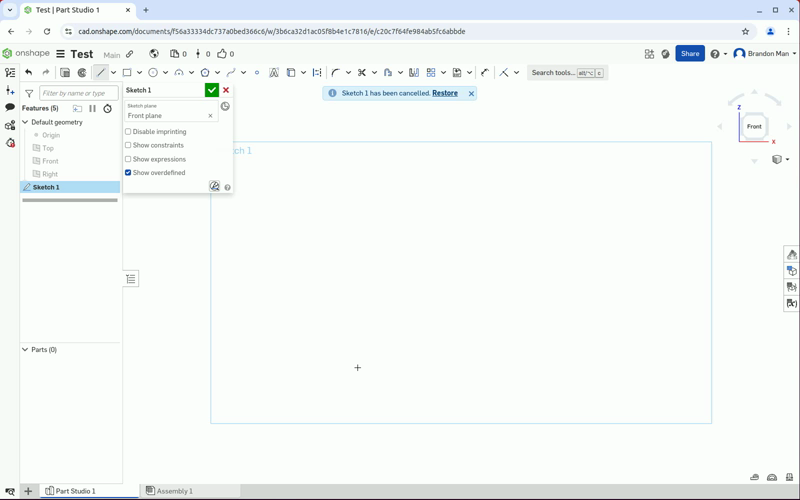
key_up(shift)
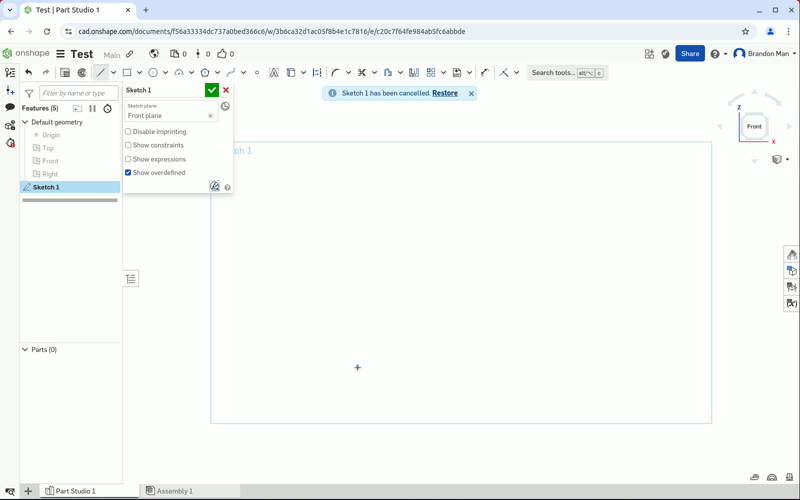
key_down(shift)
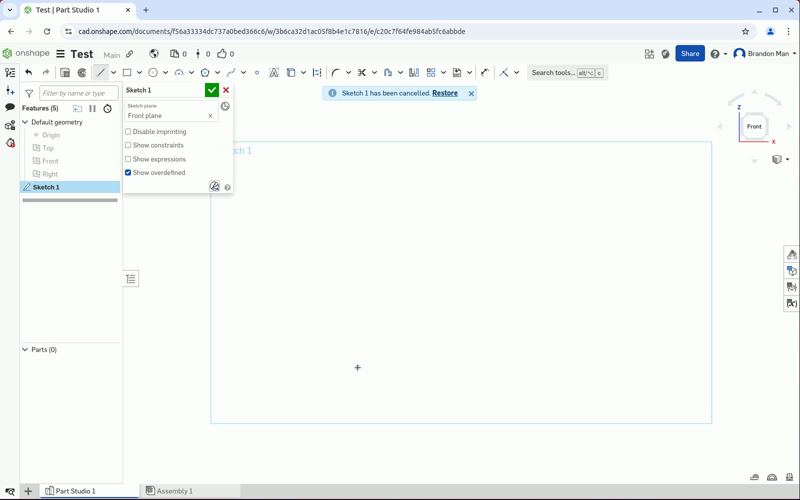
mouse_move(562, 367)
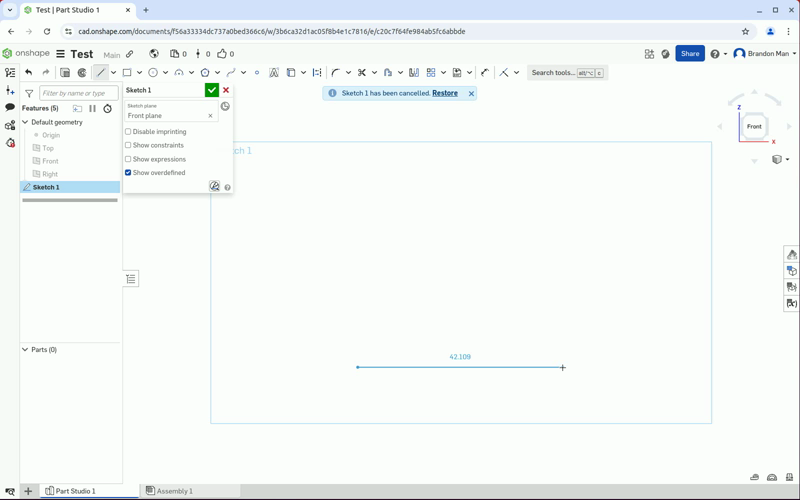
click(562, 367)
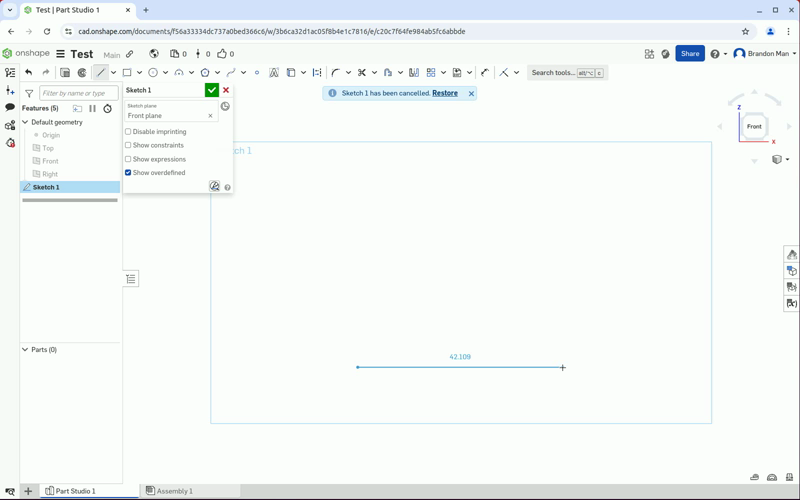
key_up(shift)
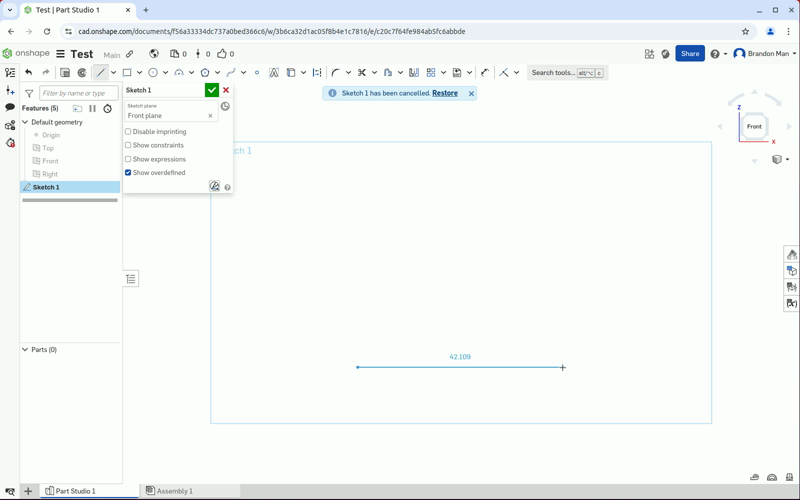
key_down(shift)
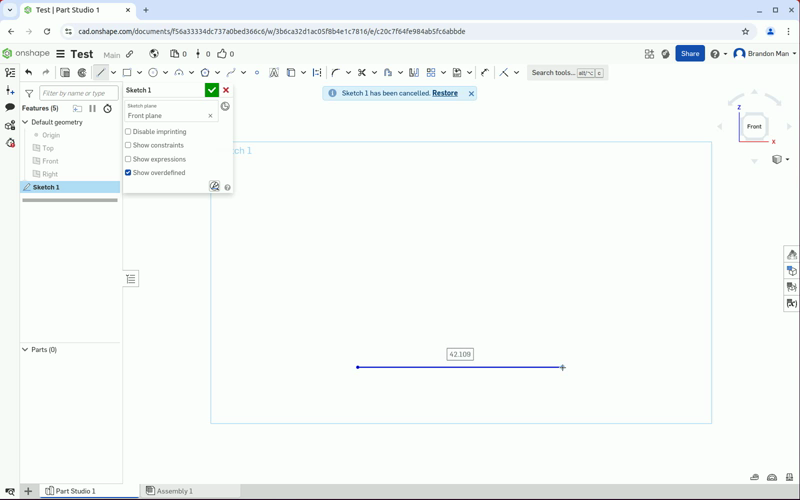
mouse_move(562, 198)
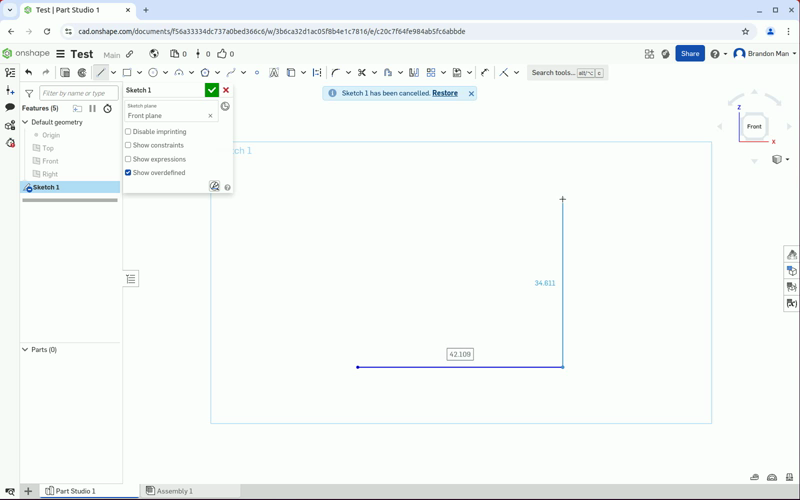
click(562, 198)
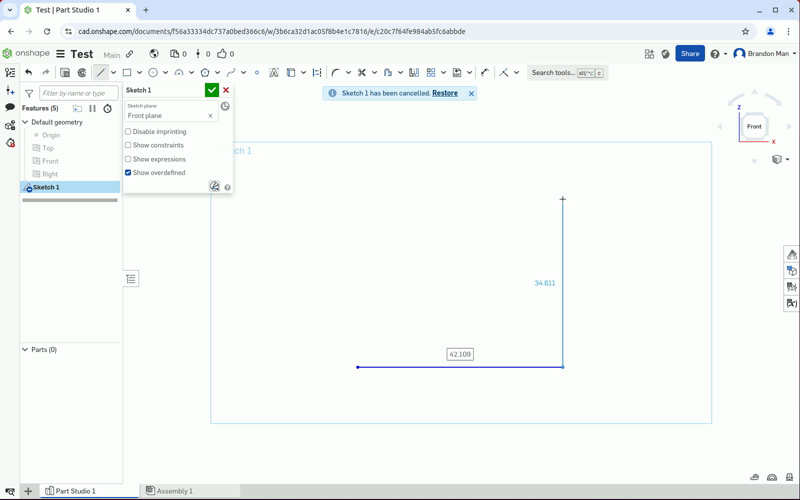
key_up(shift)
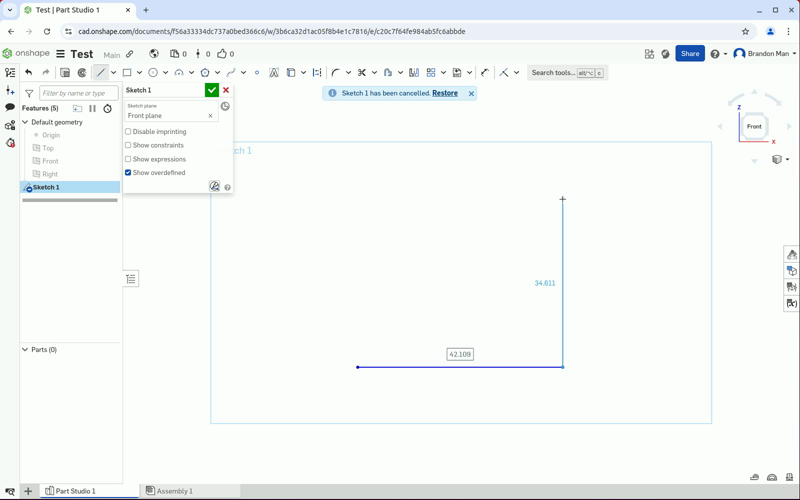
key_down(shift)
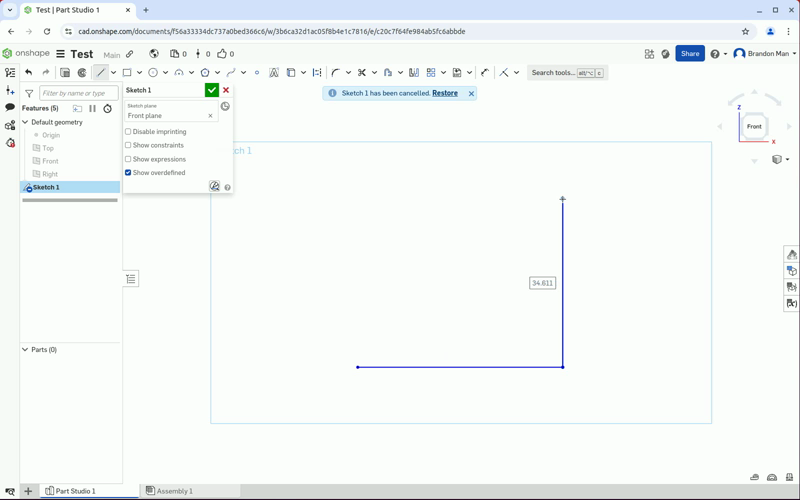
mouse_move(357, 198)
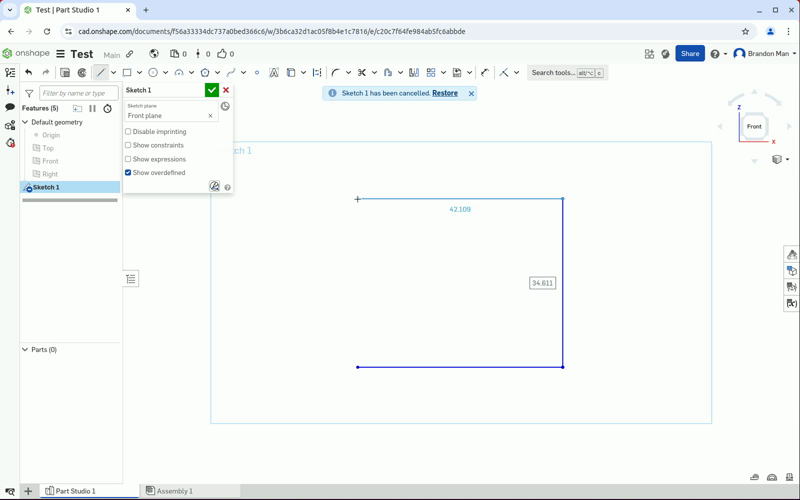
click(357, 198)
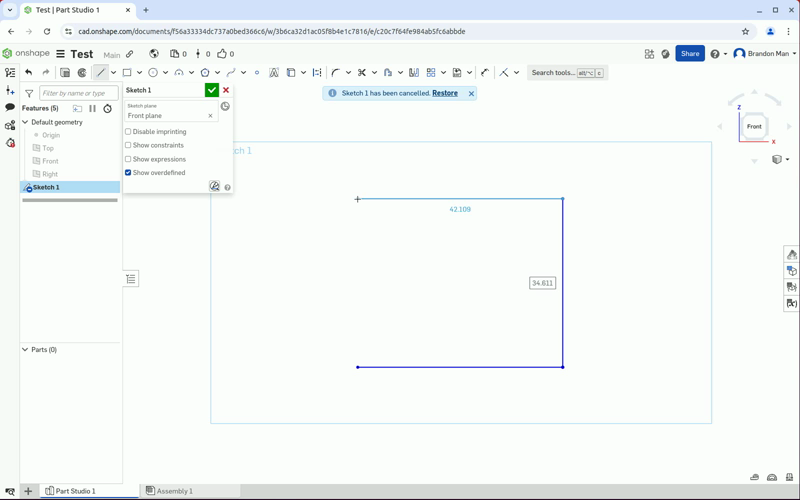
key_up(shift)
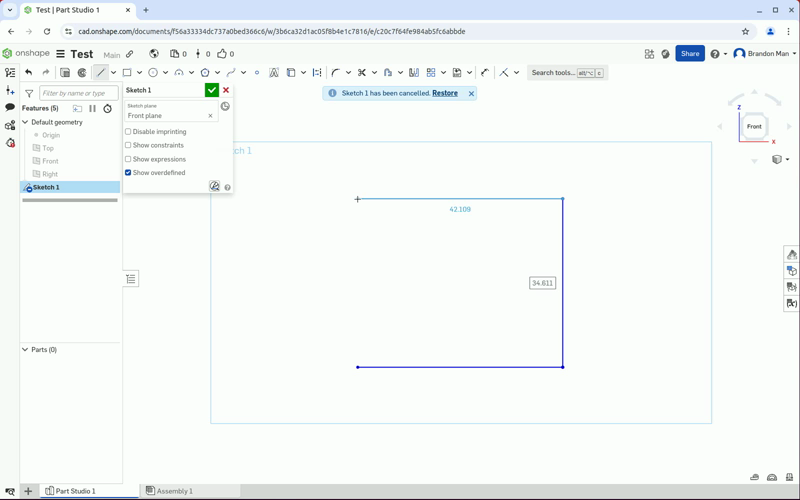
key_down(shift)
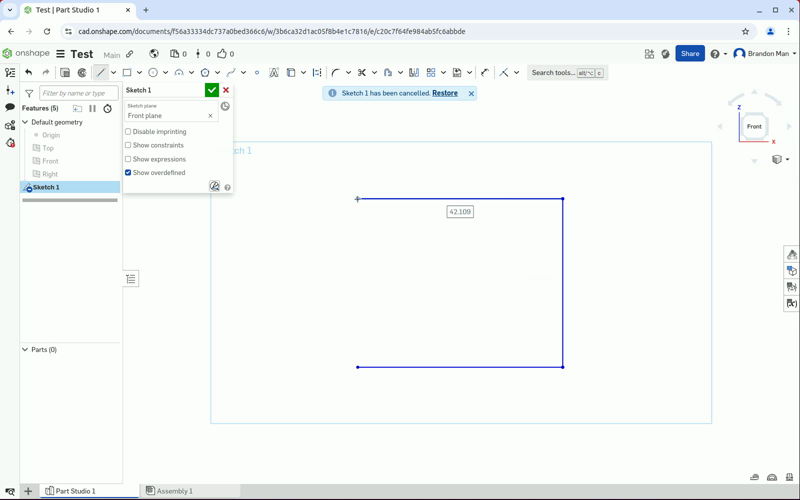
mouse_move(357, 367)
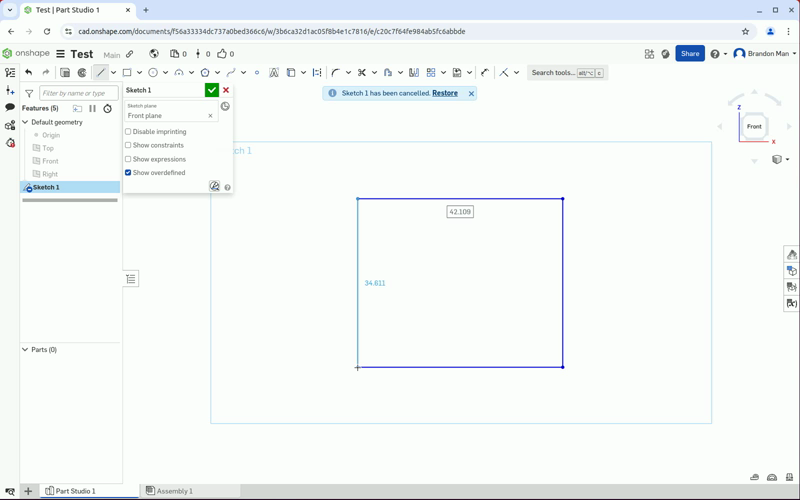
key_up(shift)
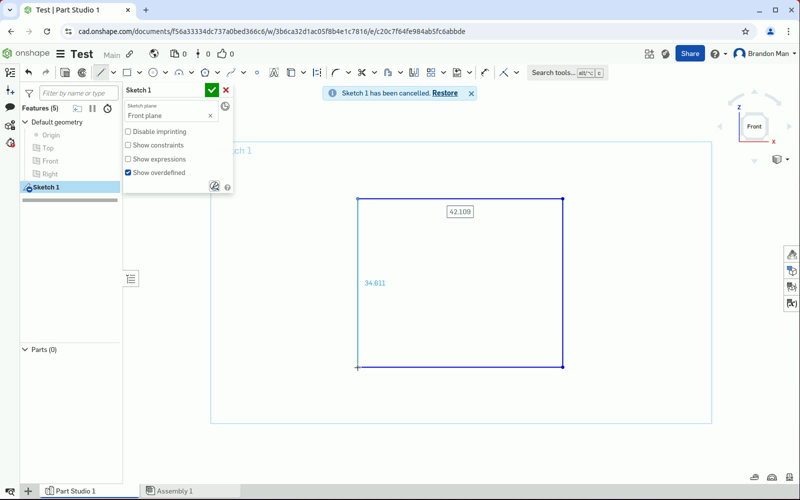
click(357, 367)
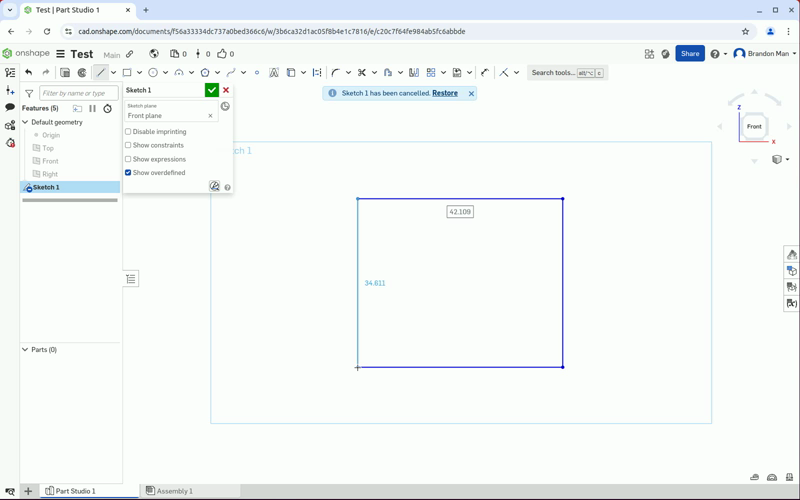
key(esc)
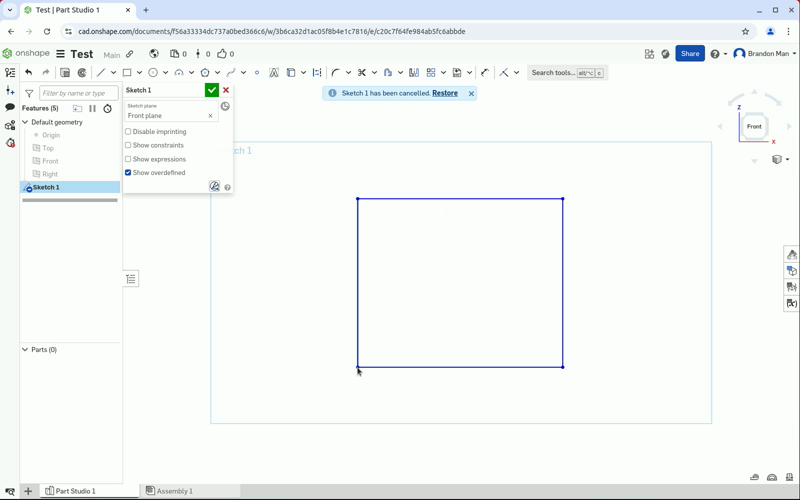
mouse_move(512, 276)
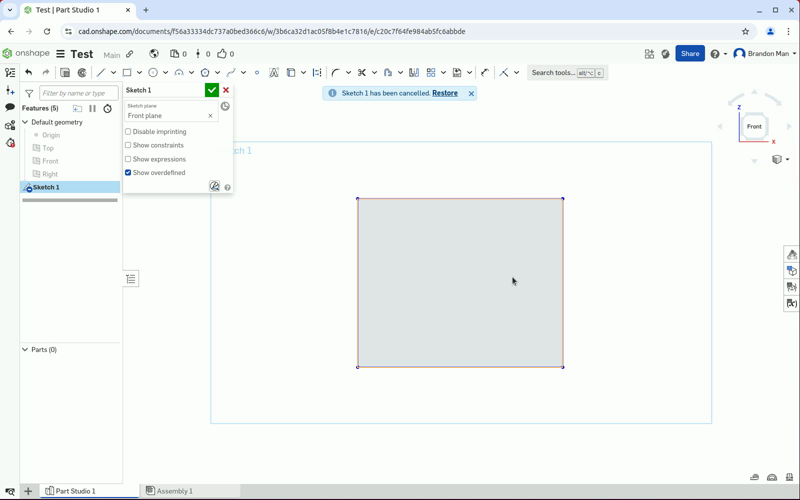
click(512, 276)
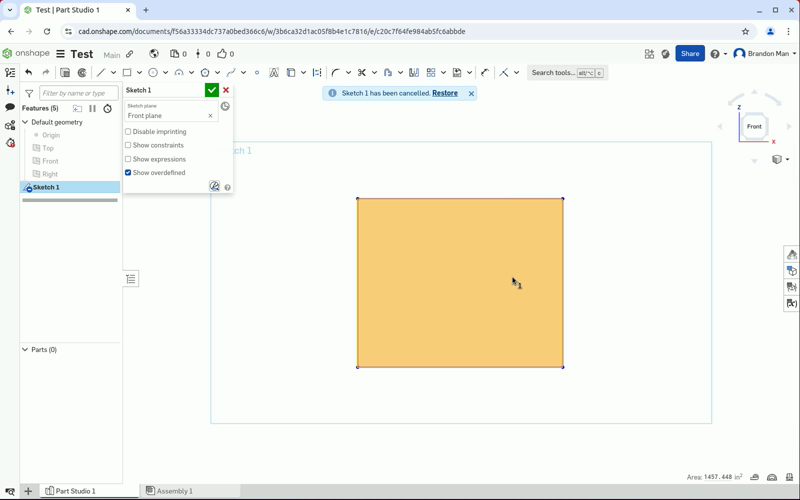
mouse_move(73, 352)
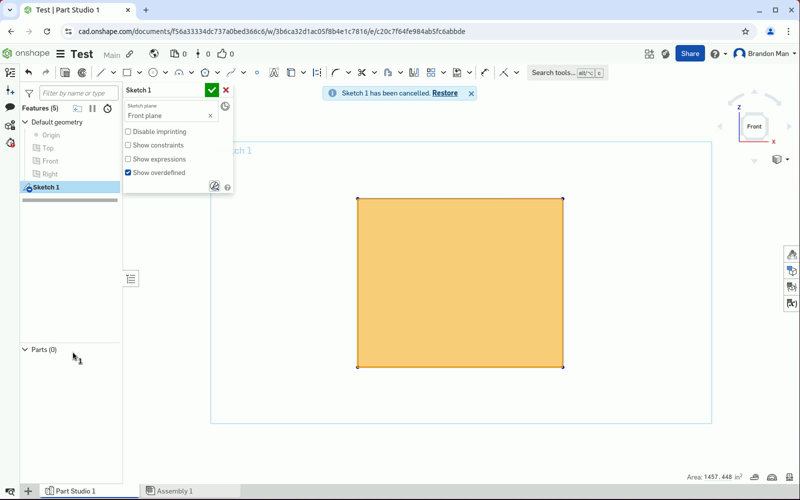
key(shift+y)
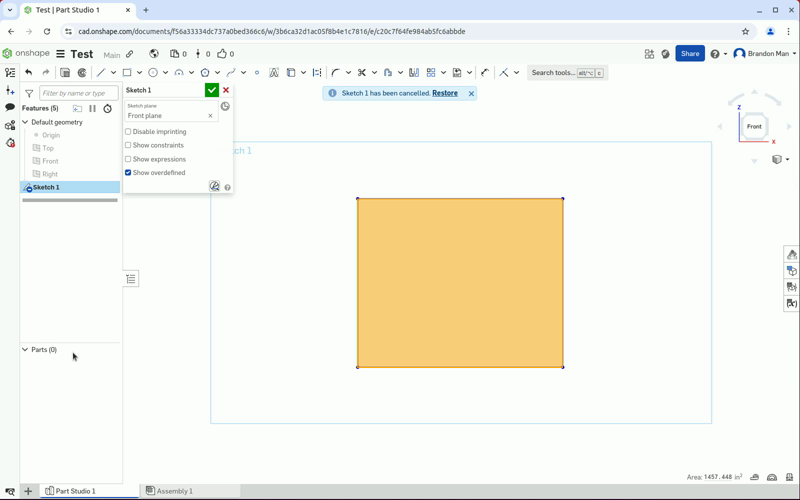
key(shift+e)
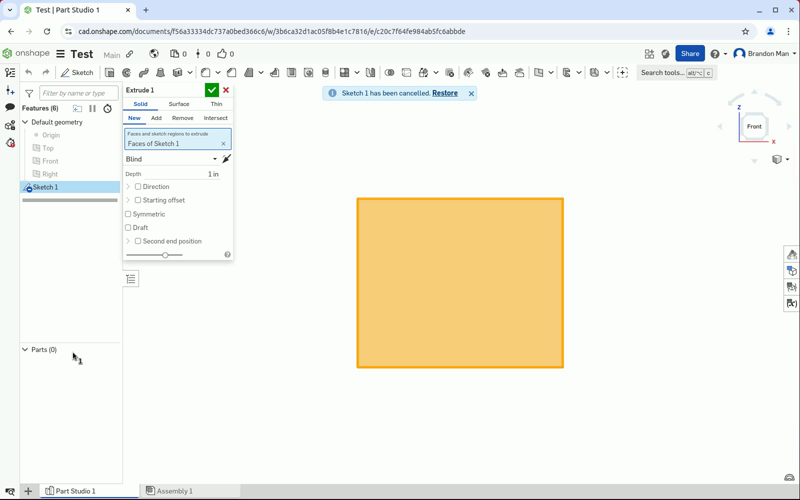
mouse_move(143, 106)
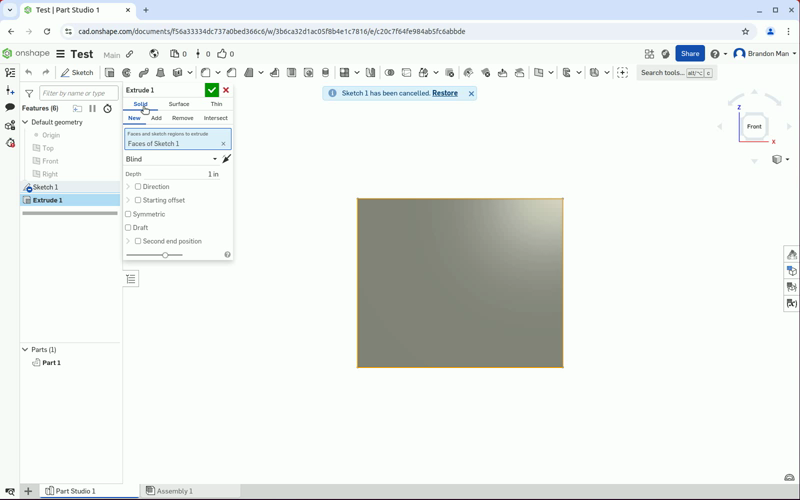
click(143, 106)
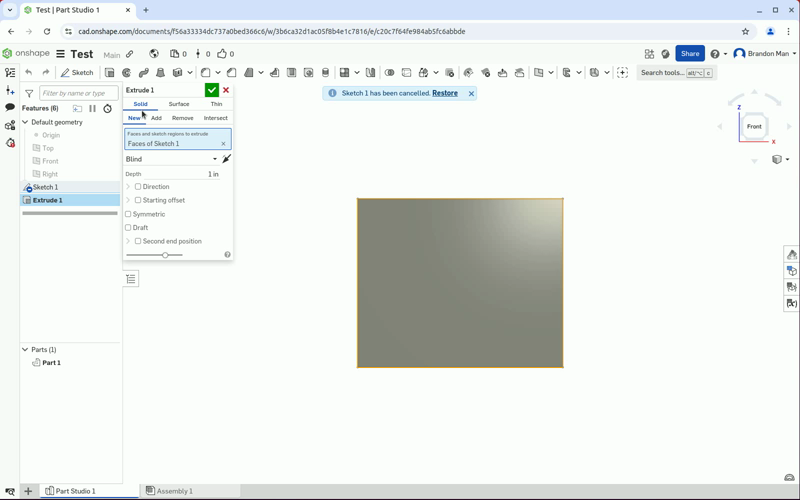
mouse_move(137, 120)
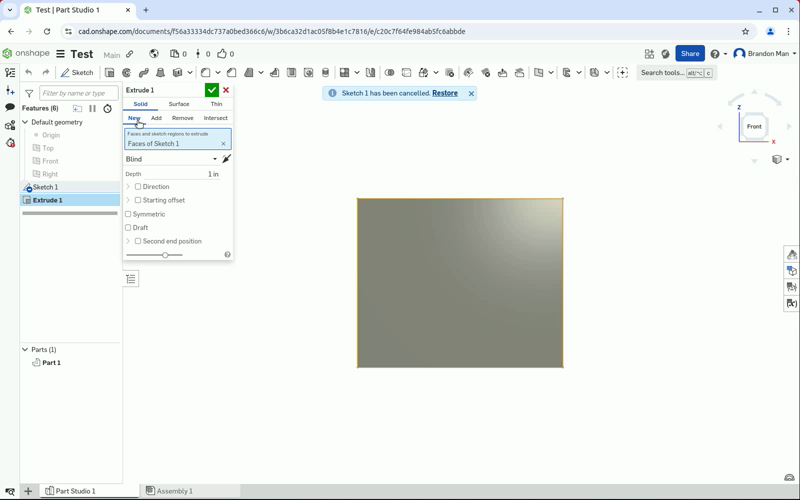
click(137, 120)
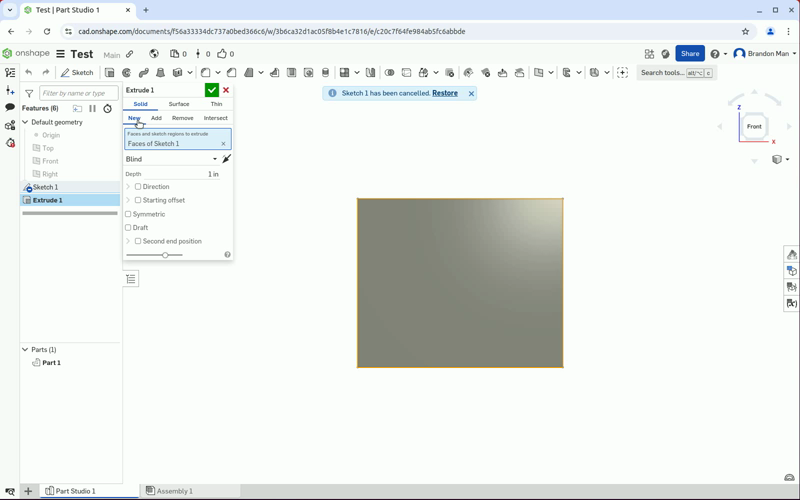
key(tab, 4)
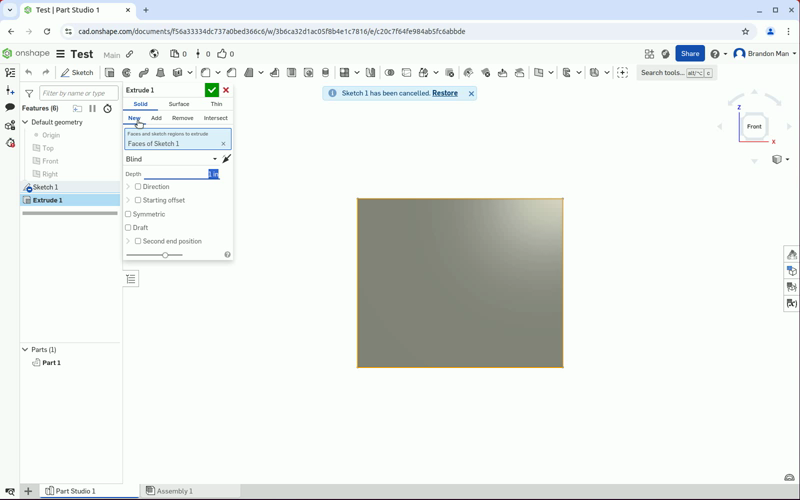
text(2.407)
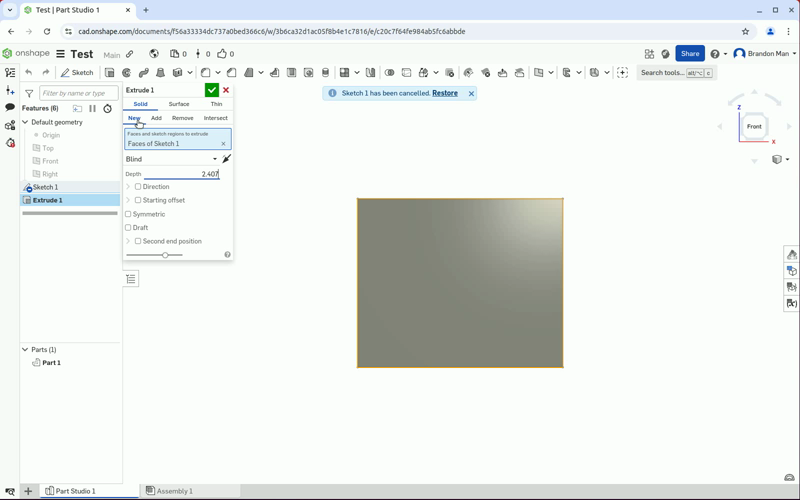
key(enter)
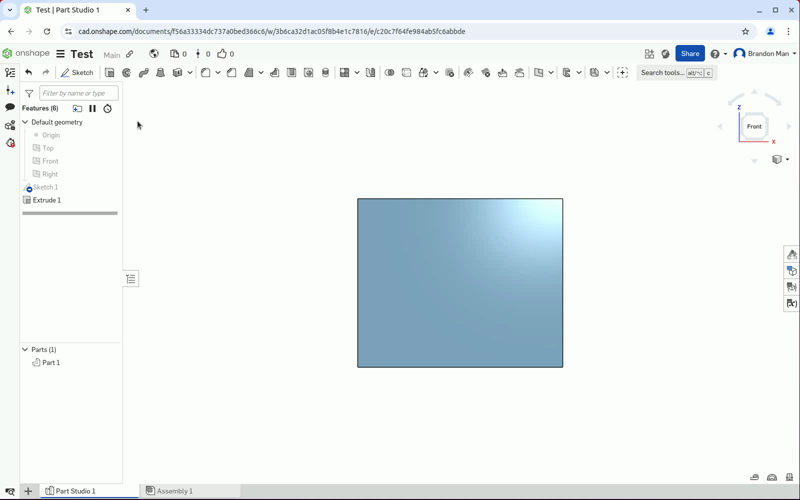
key(shift+h)
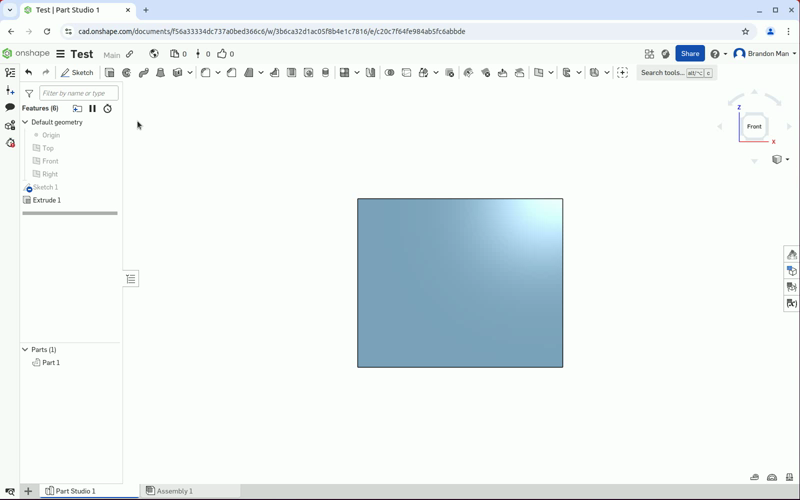
key(shift+h)
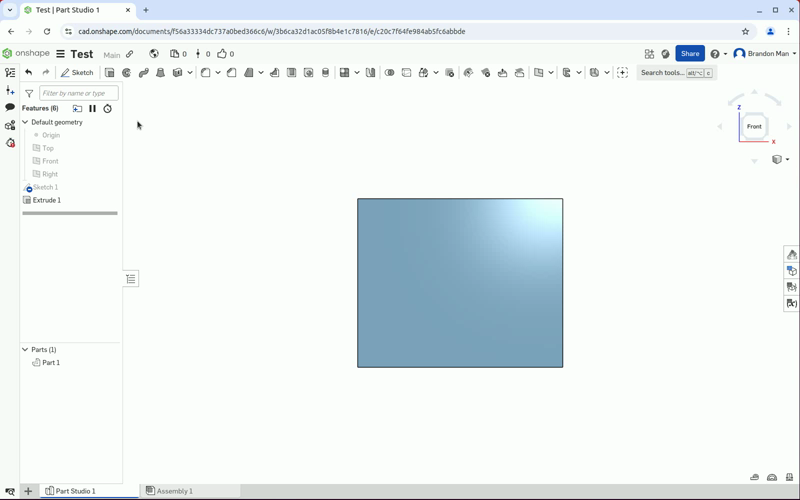
mouse_move(73, 189)
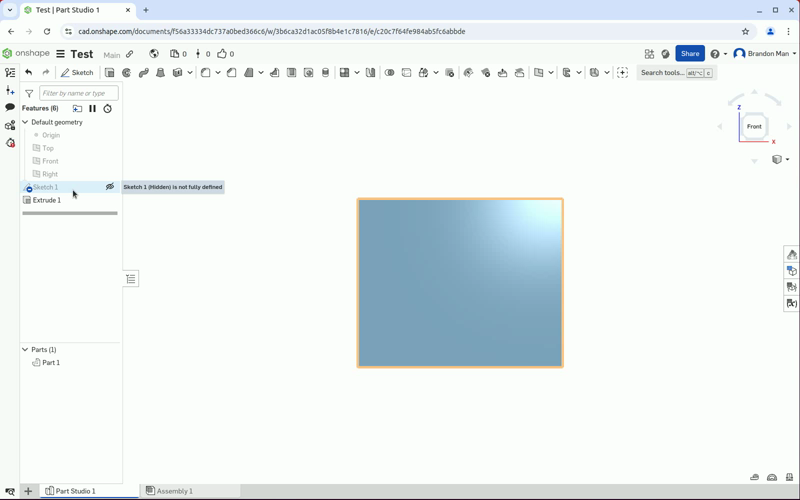
click(73, 189)
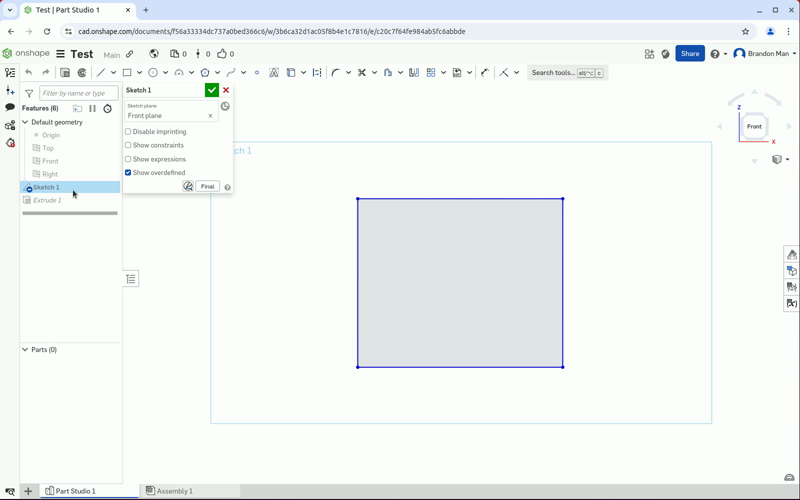
mouse_move(229, 92)
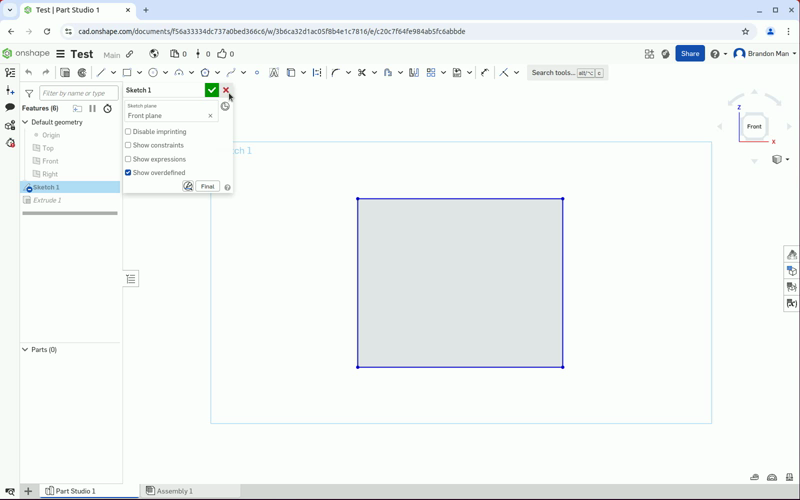
click(229, 92)
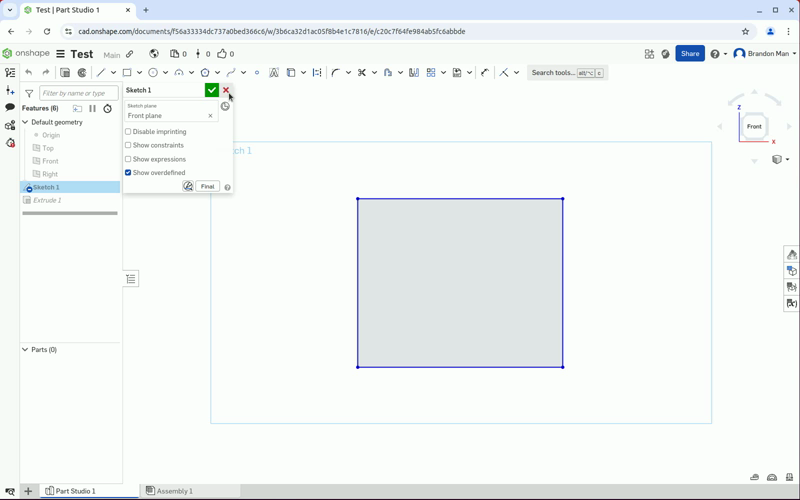
key(shift+s)
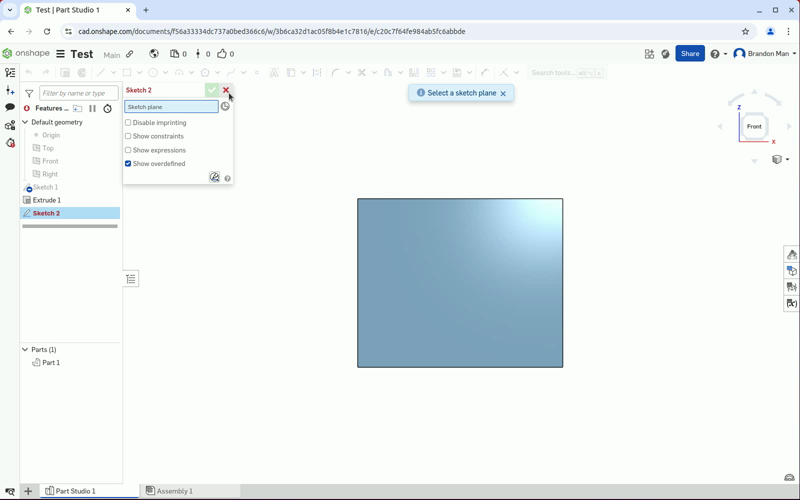
mouse_move(73, 163)
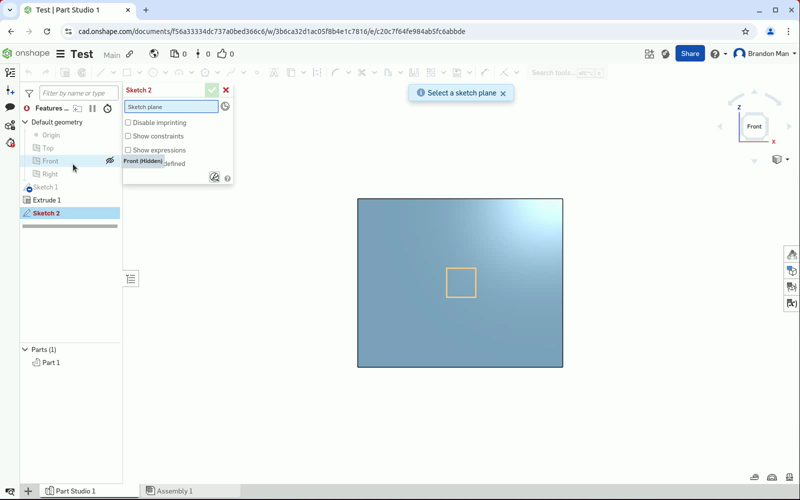
click(73, 163)
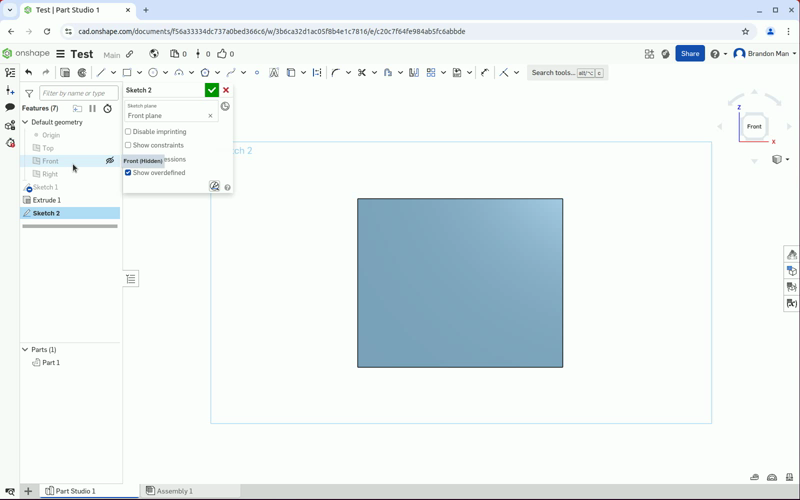
mouse_move(73, 352)
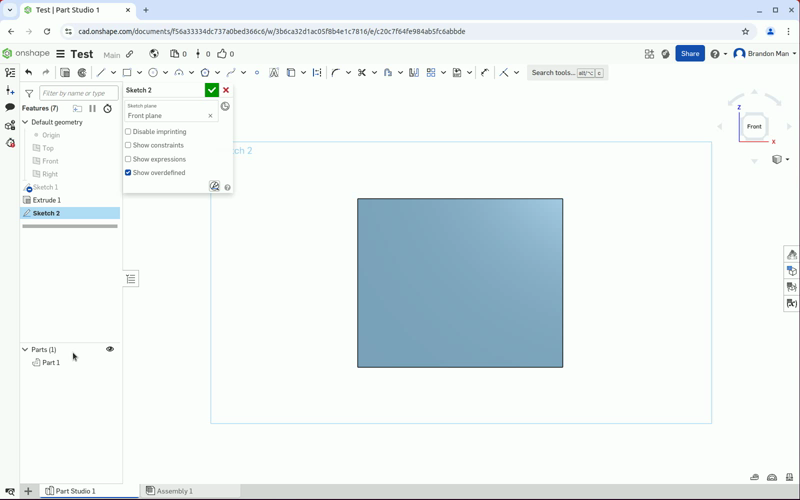
key(y)
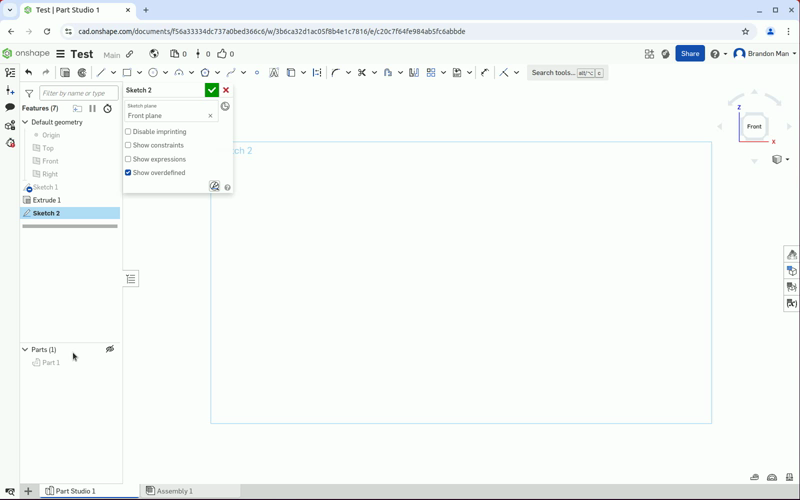
key(l)
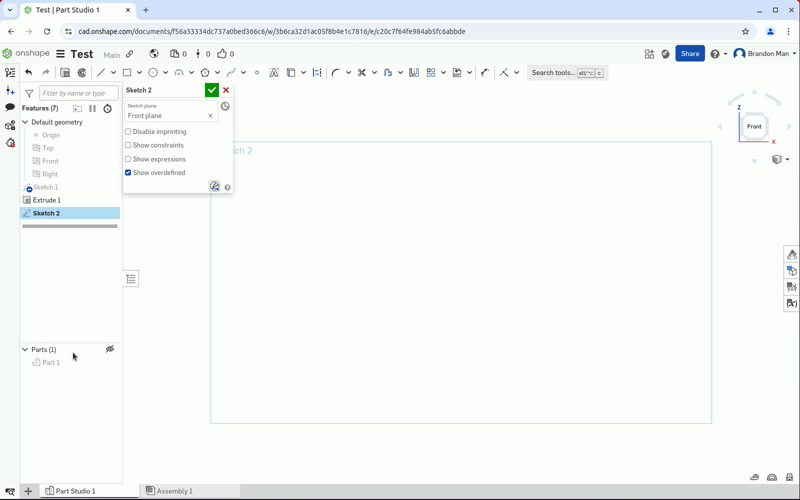
key_down(shift)
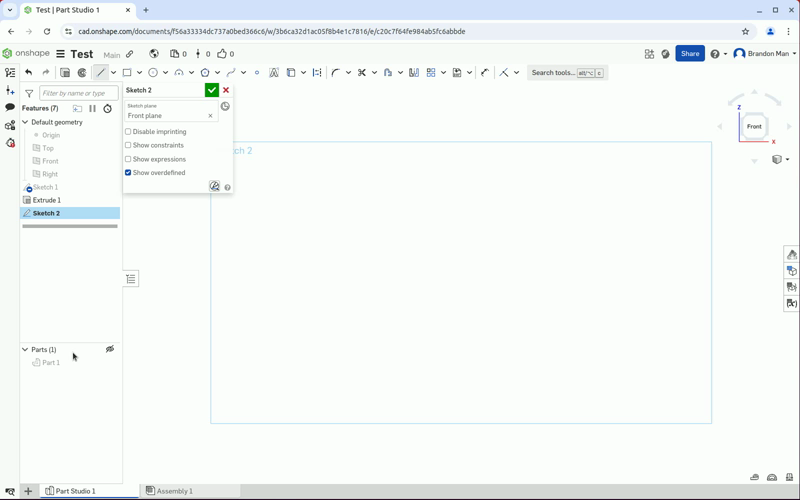
mouse_move(348, 376)
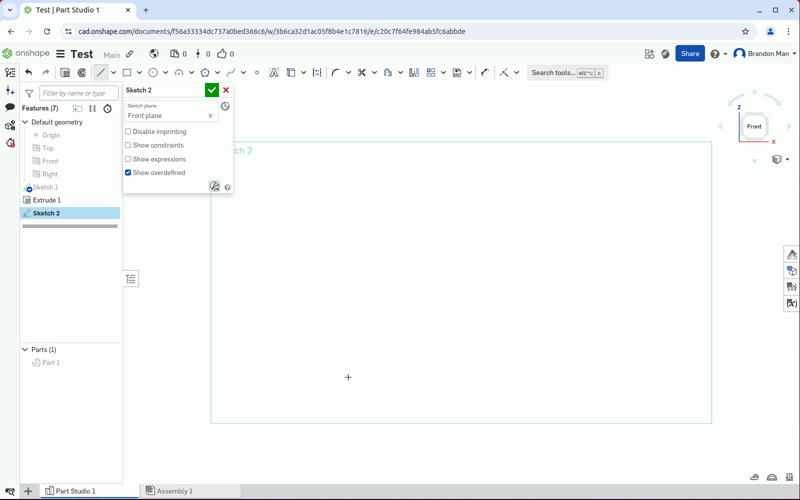
click(348, 376)
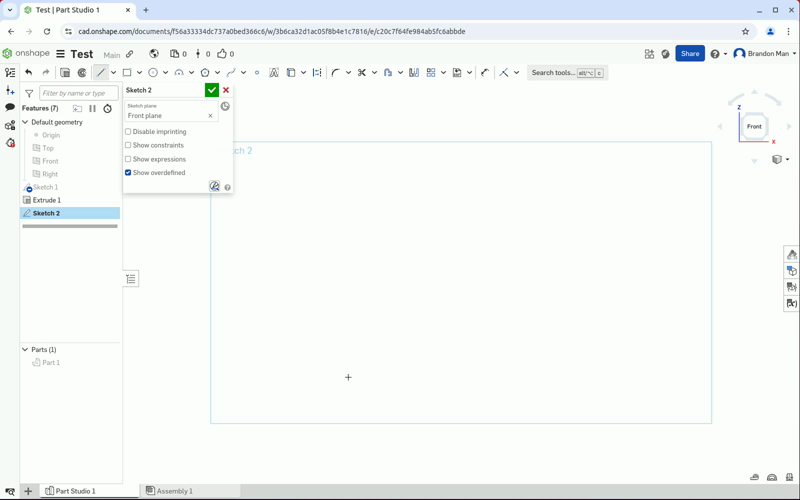
key_up(shift)
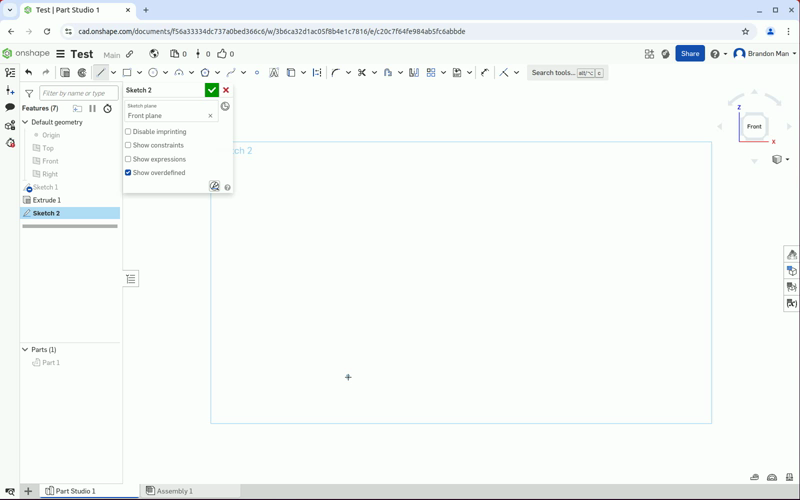
key_down(shift)
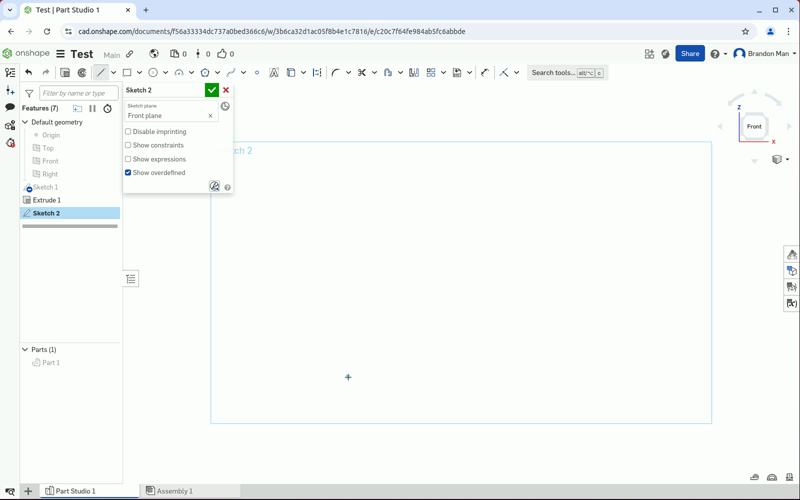
mouse_move(572, 376)
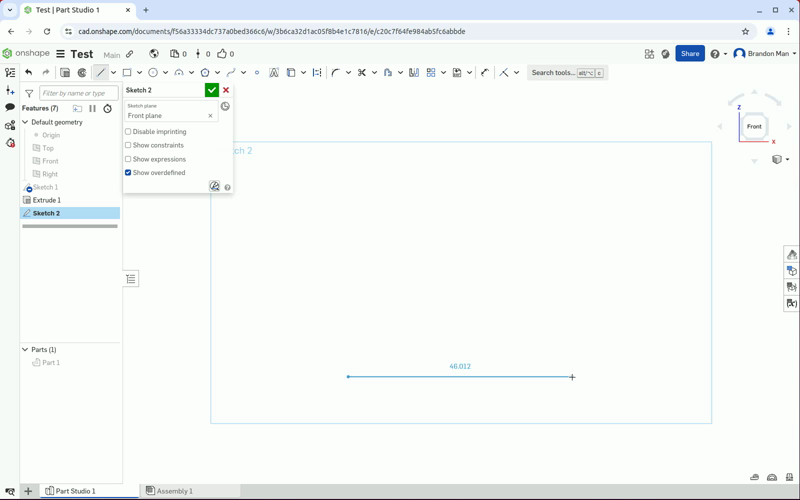
click(572, 376)
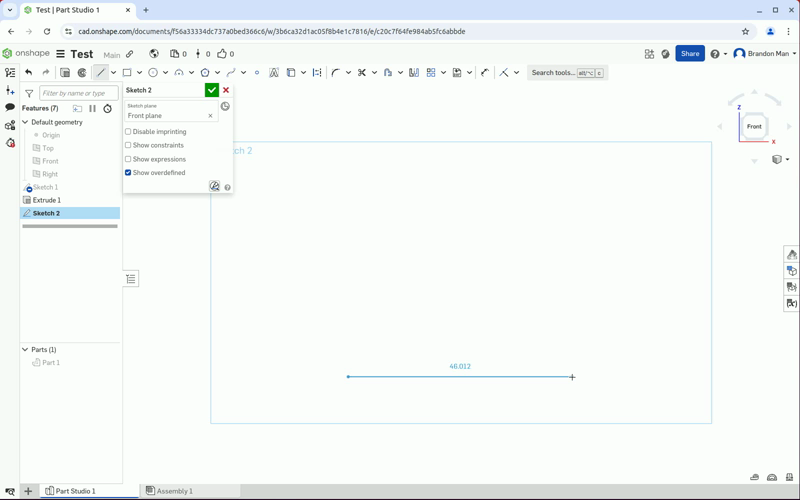
key_up(shift)
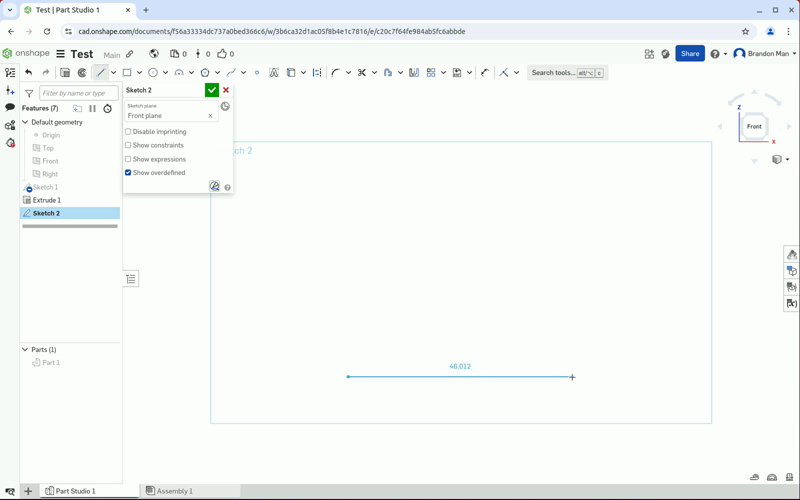
key_down(shift)
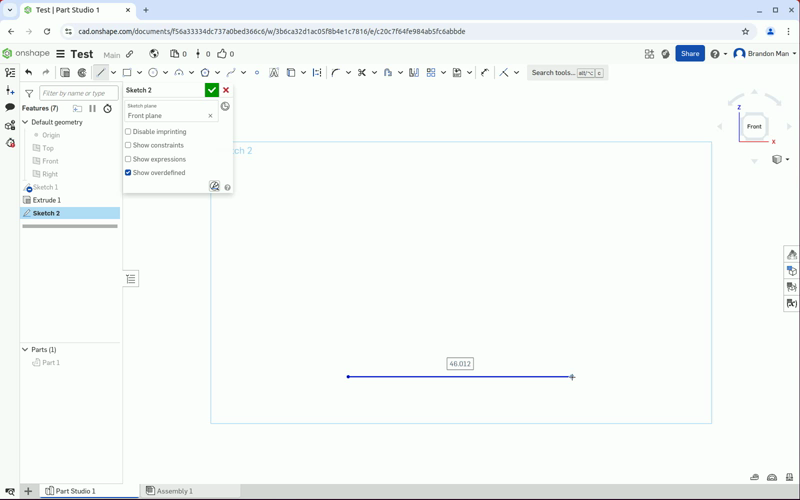
mouse_move(572, 190)
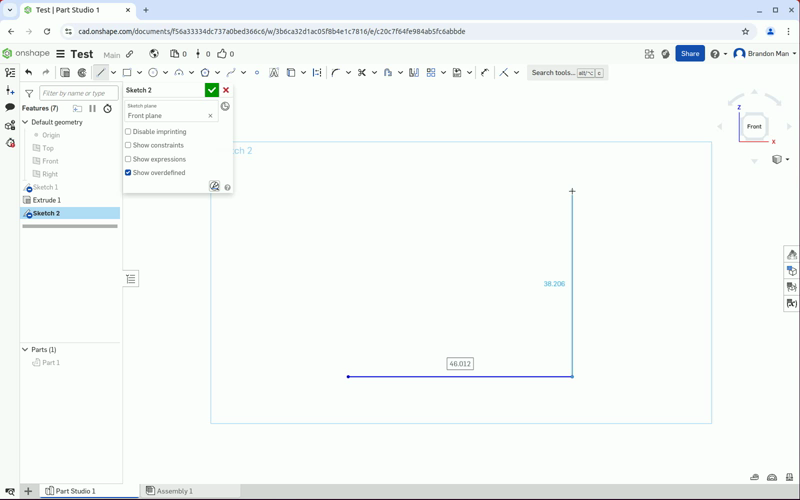
click(572, 190)
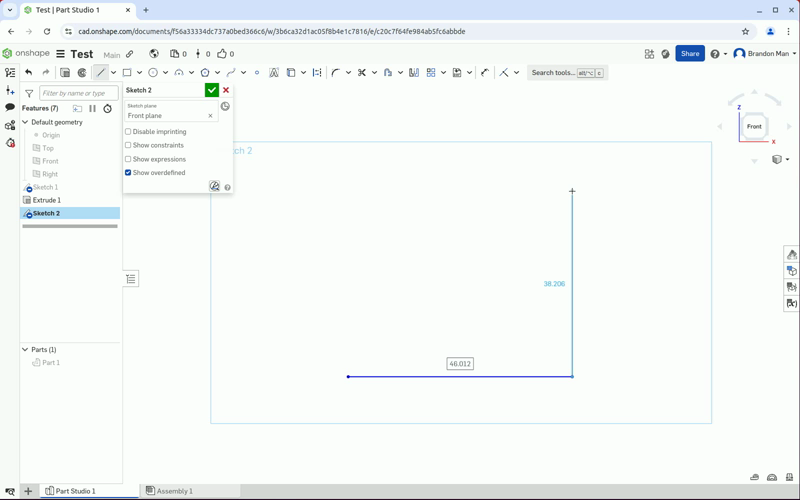
key_up(shift)
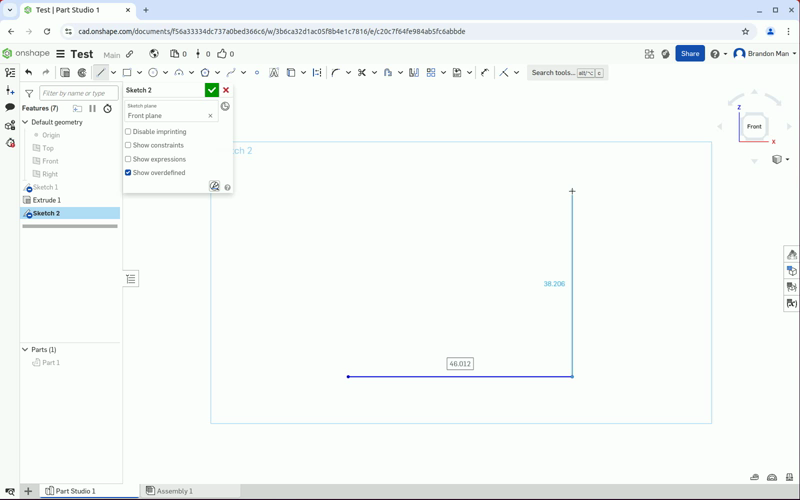
key_down(shift)
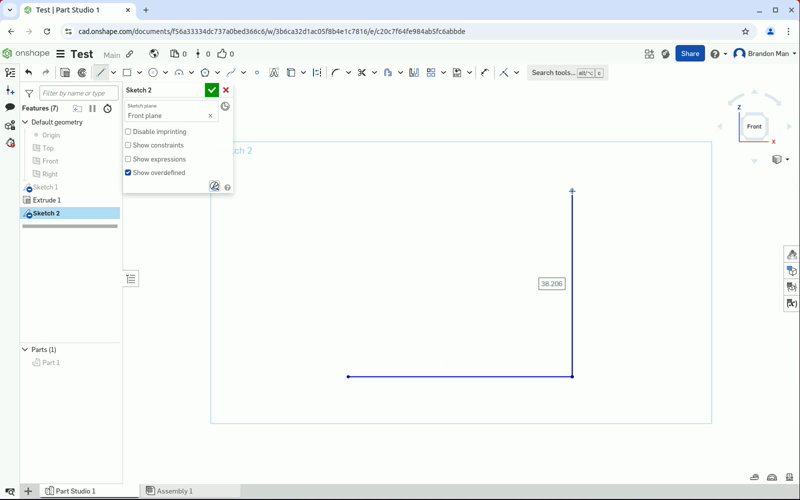
mouse_move(348, 190)
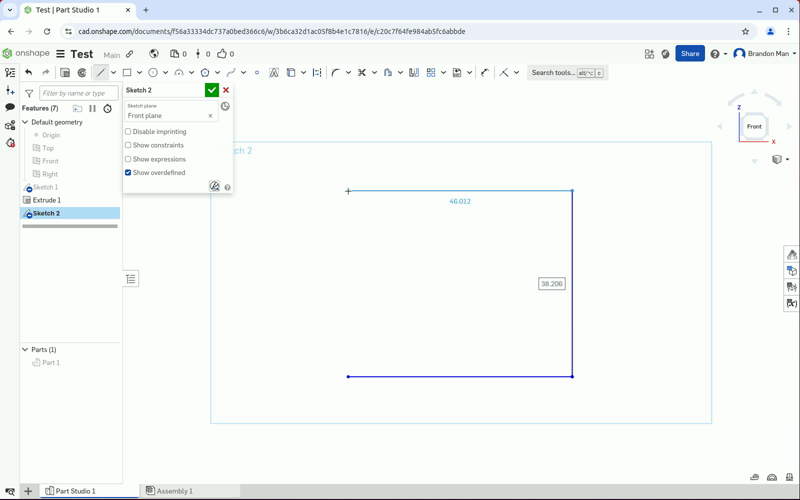
click(348, 190)
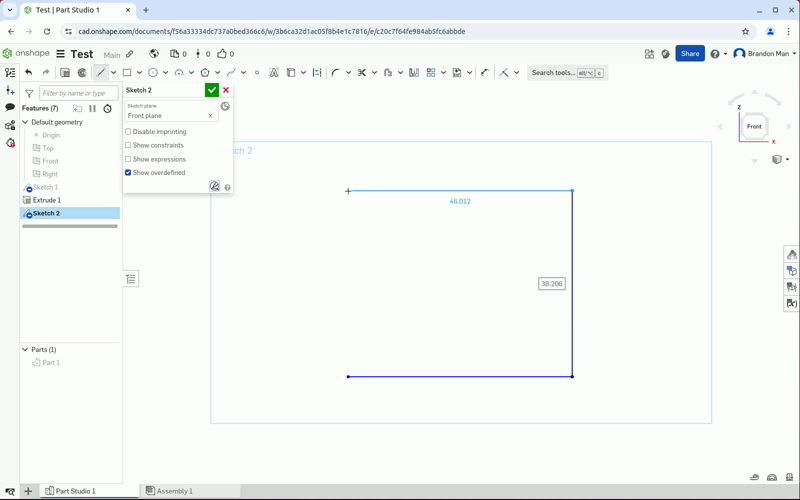
key_up(shift)
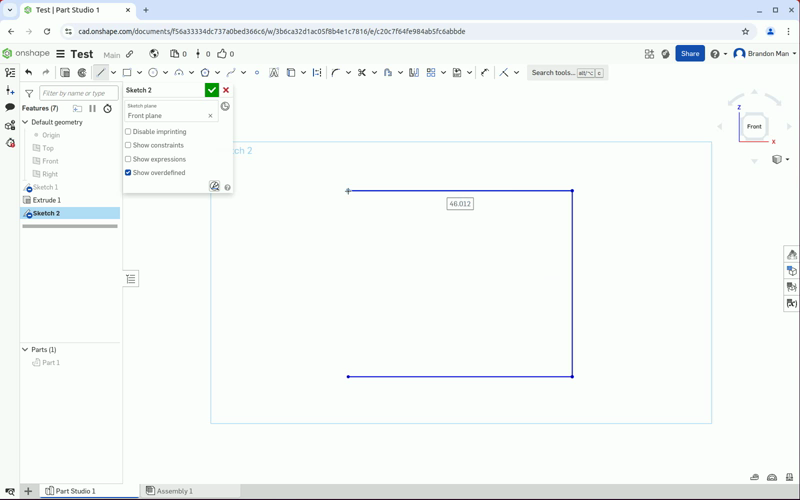
key_down(shift)
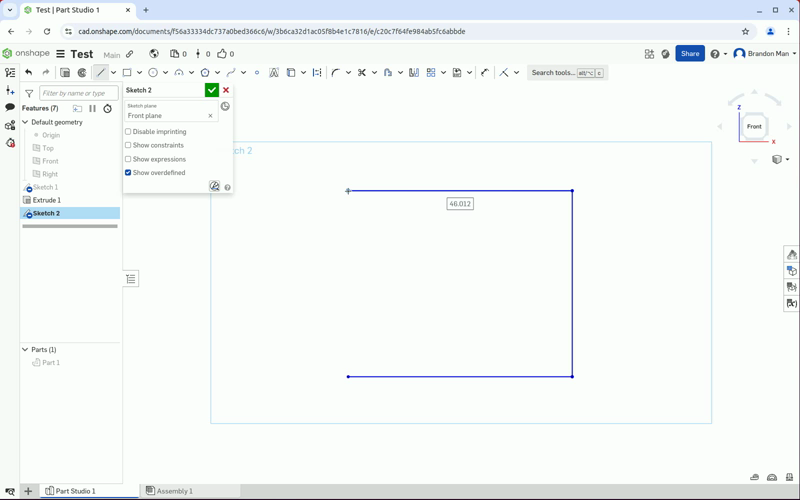
mouse_move(348, 376)
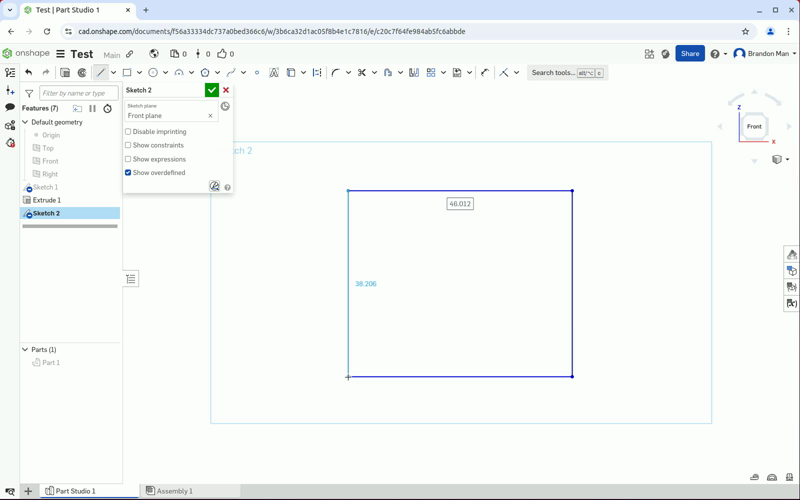
key_up(shift)
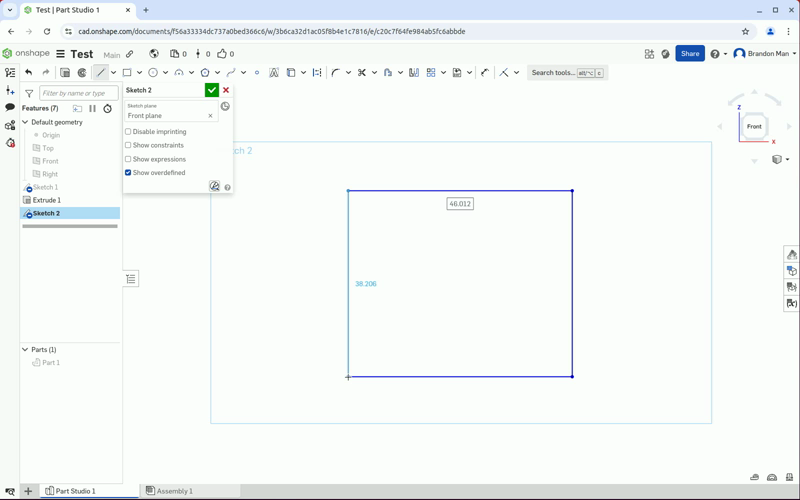
click(348, 376)
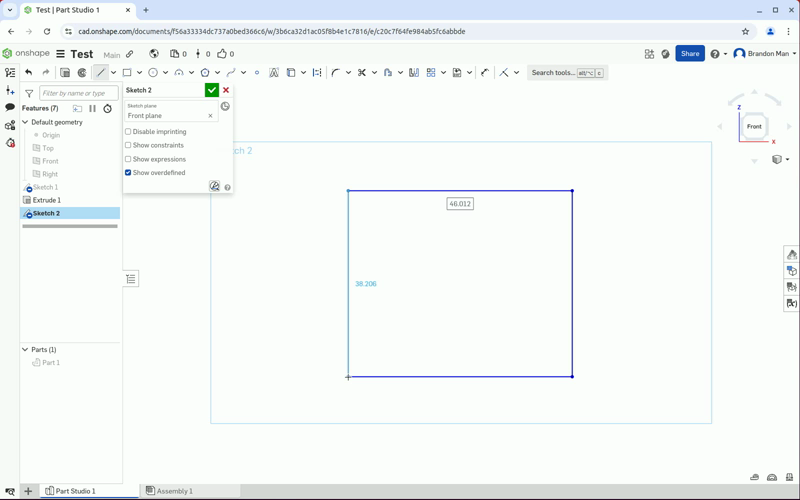
key(esc)
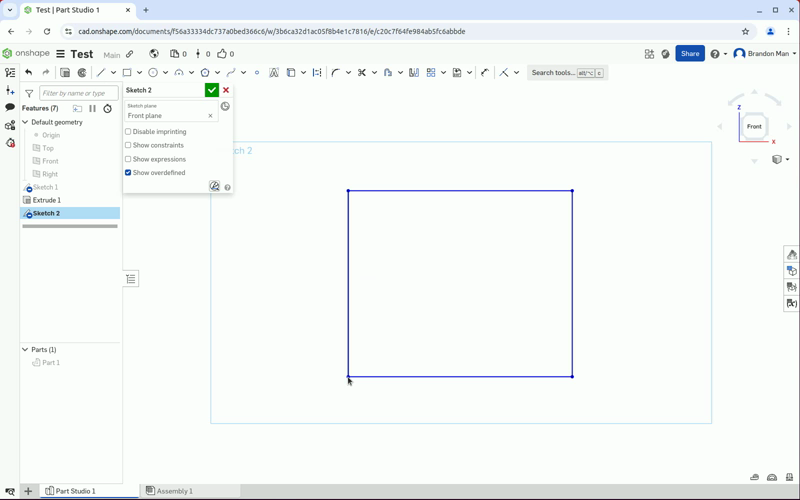
mouse_move(391, 348)
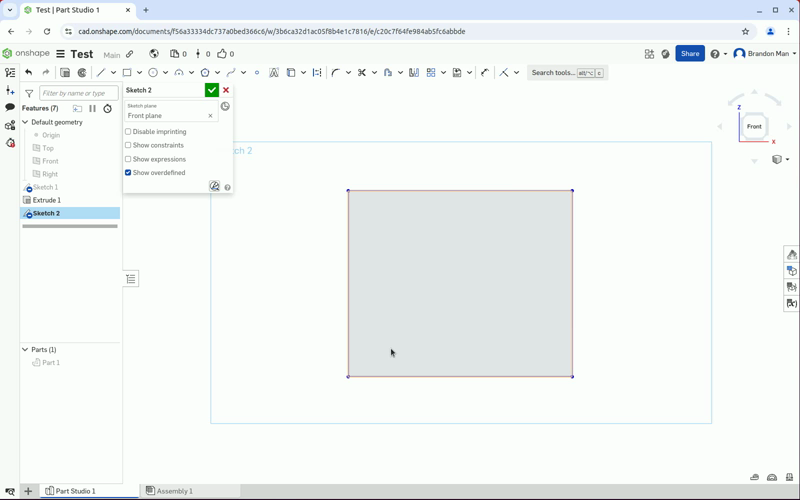
click(391, 348)
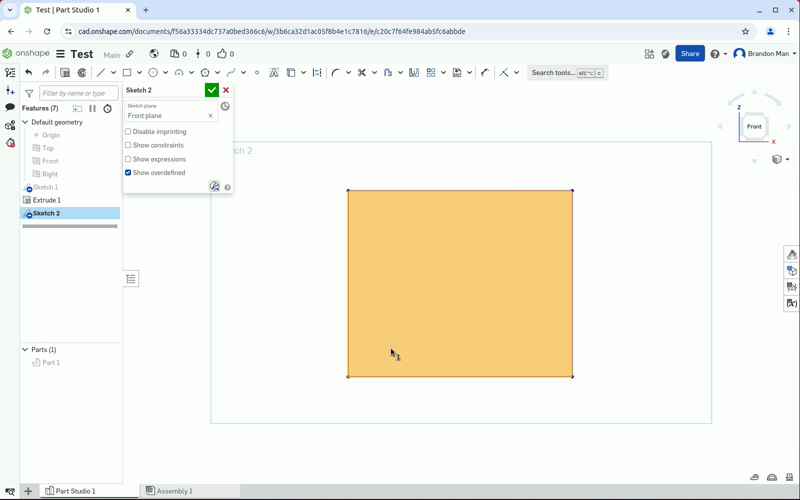
mouse_move(73, 352)
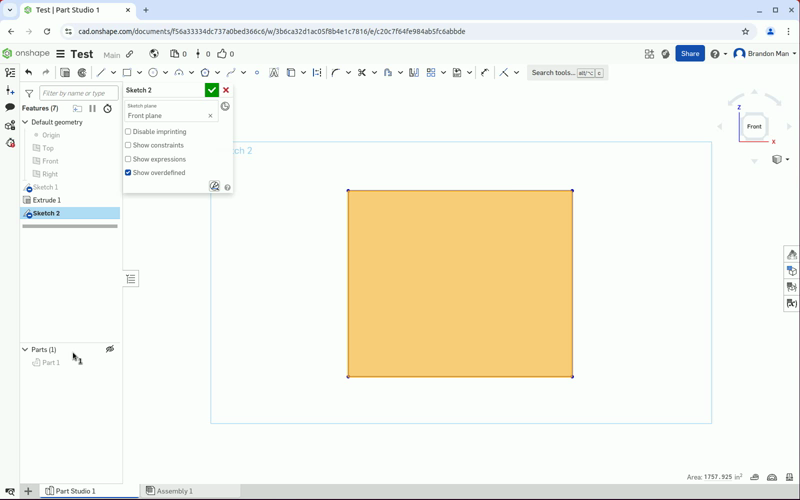
key(shift+y)
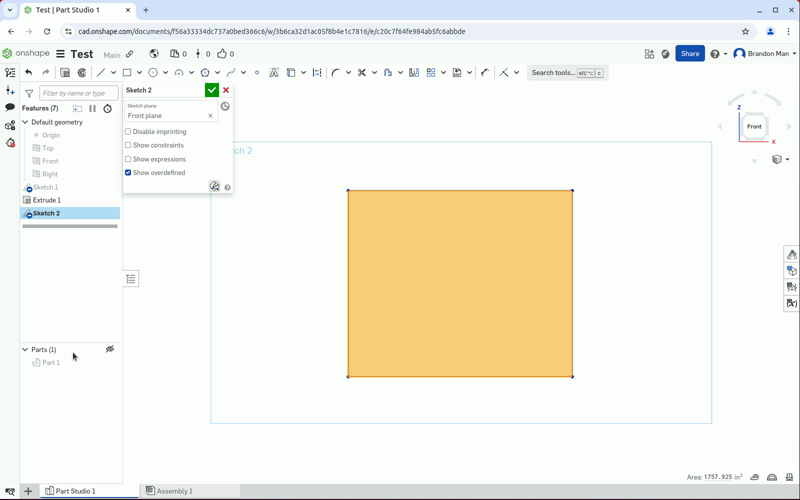
key(shift+e)
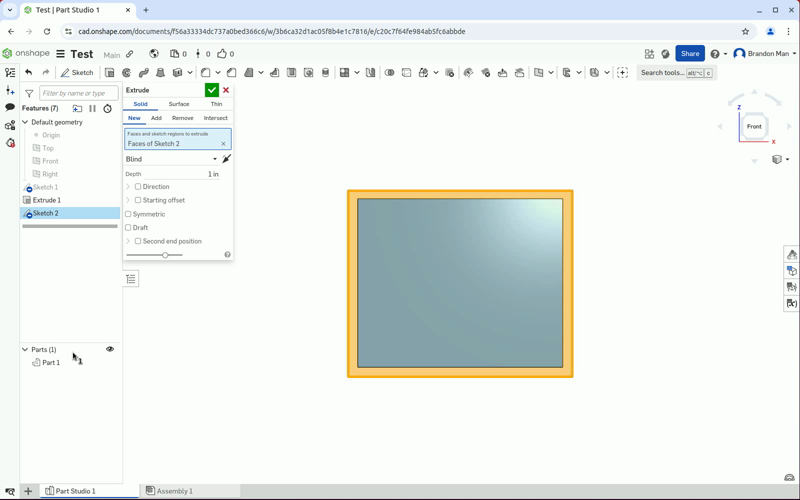
mouse_move(143, 106)
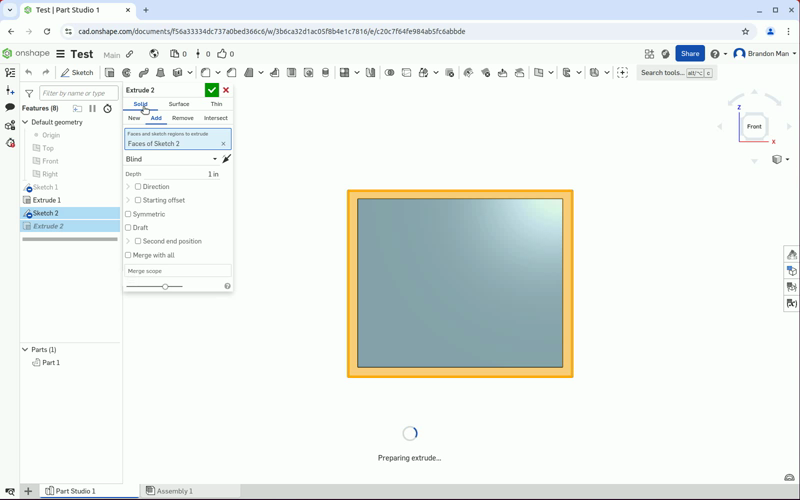
click(143, 106)
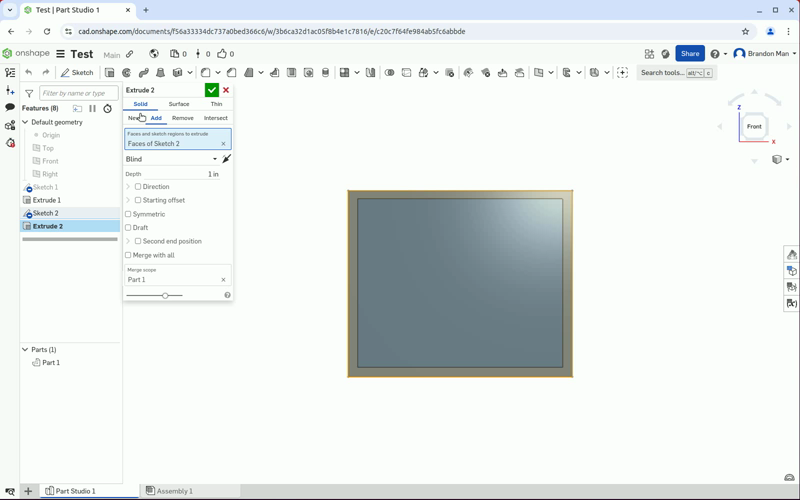
mouse_move(137, 120)
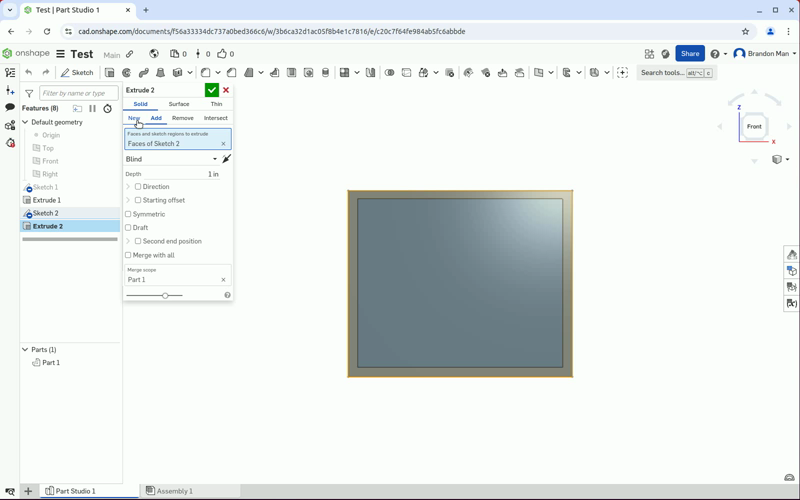
click(137, 120)
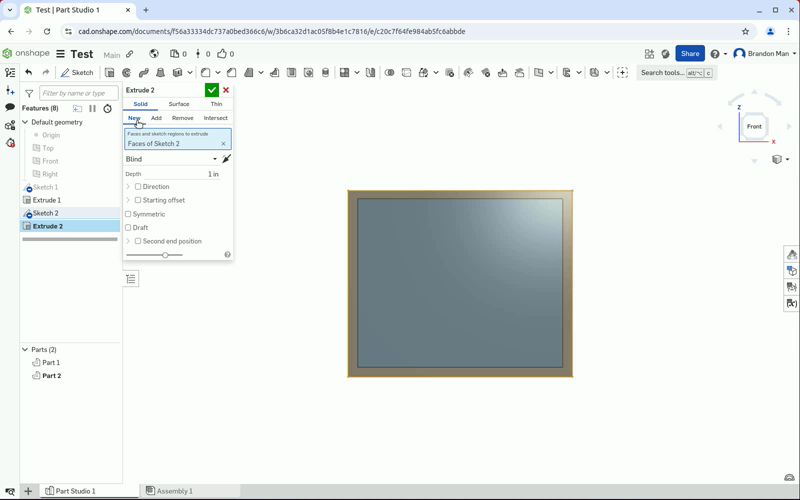
key(tab, 4)
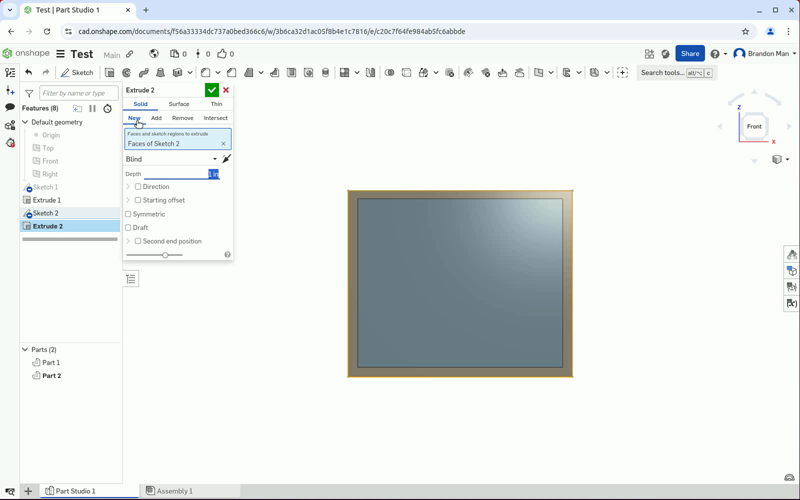
text(0.722)
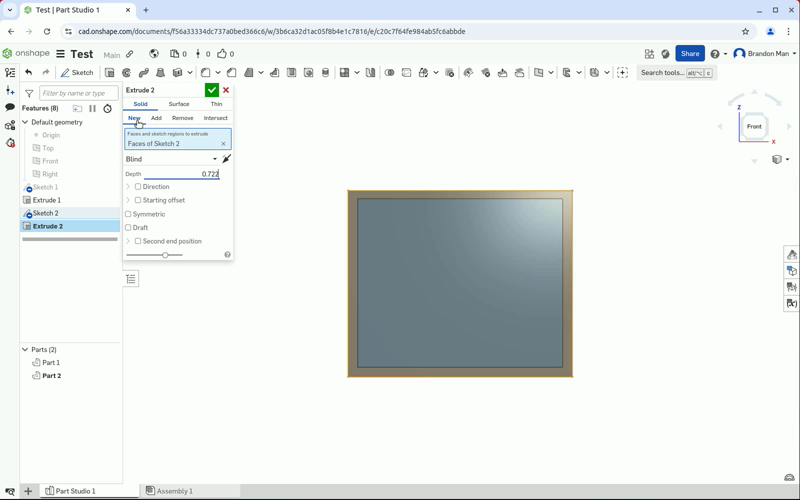
key(enter)
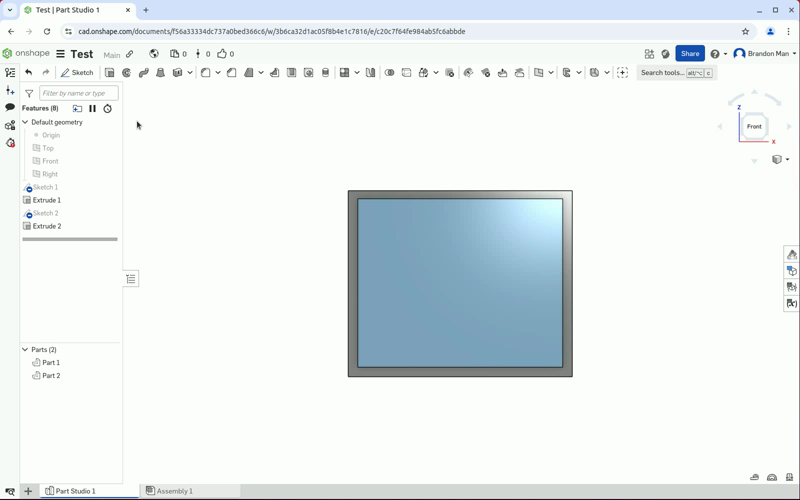
key(shift+h)
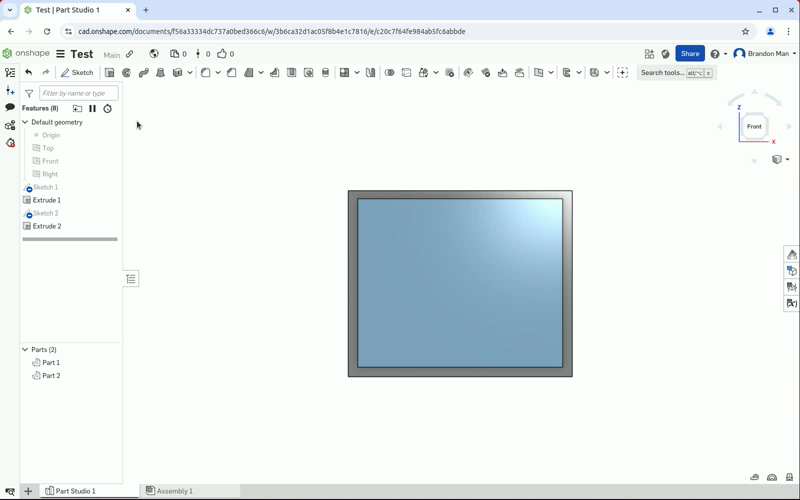
key(shift+h)
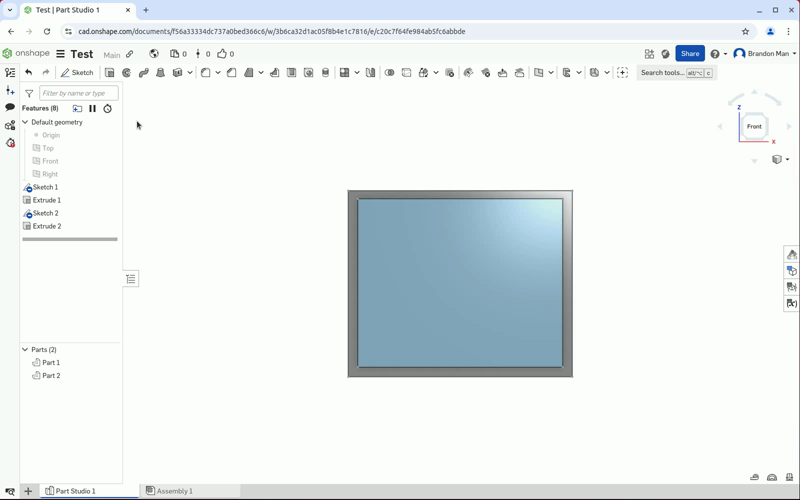
key(shift+7)
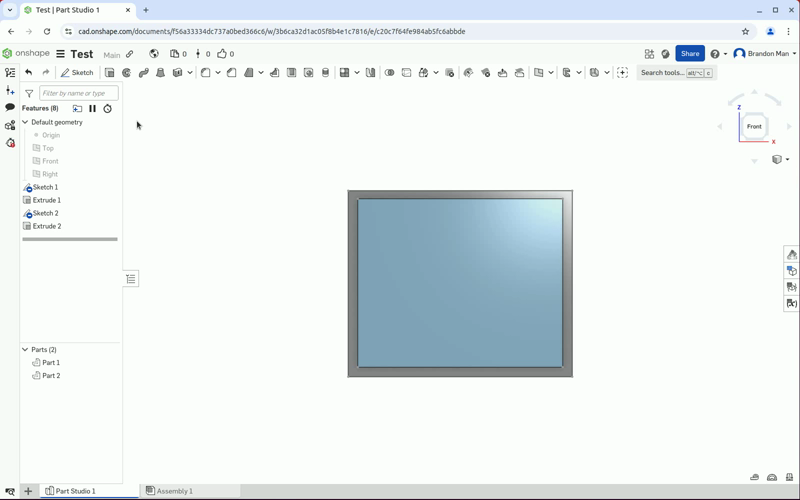
key(left, 2)
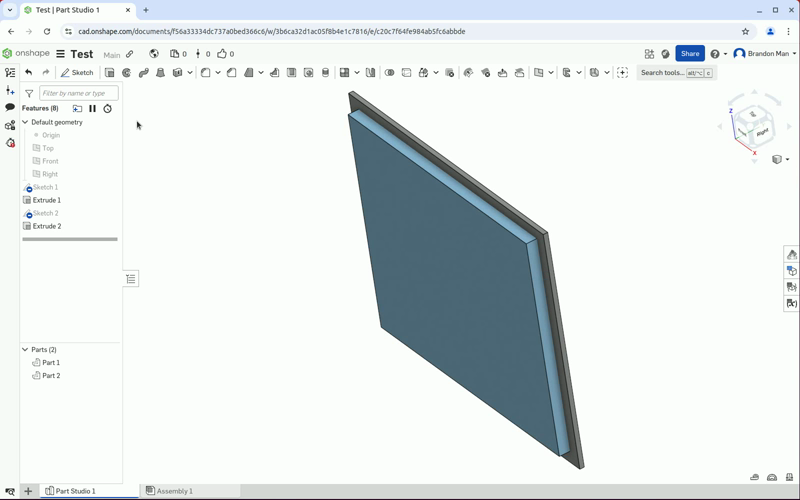
key(down, 2)
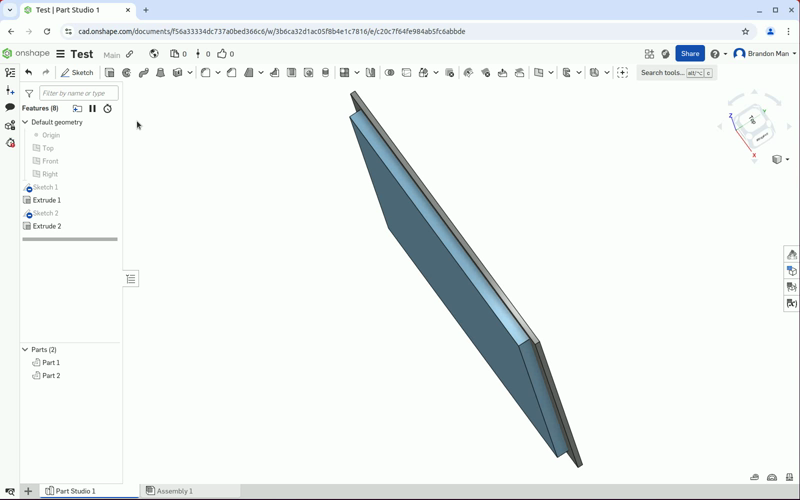
key(up, 2)
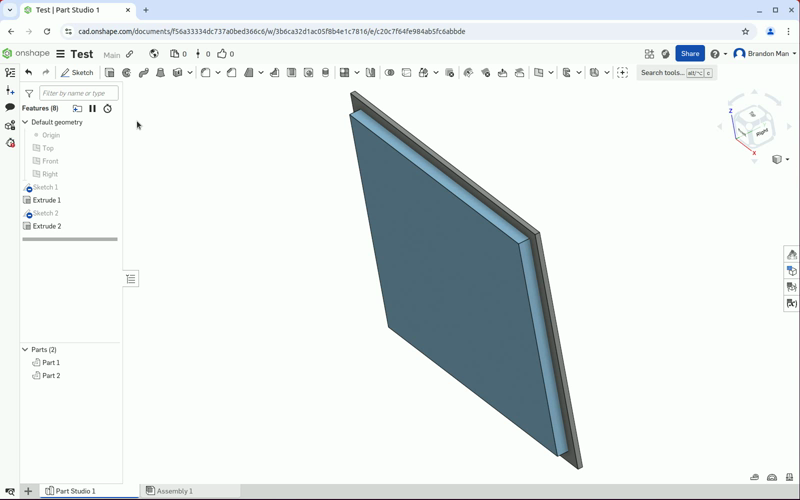
key(right, 2)
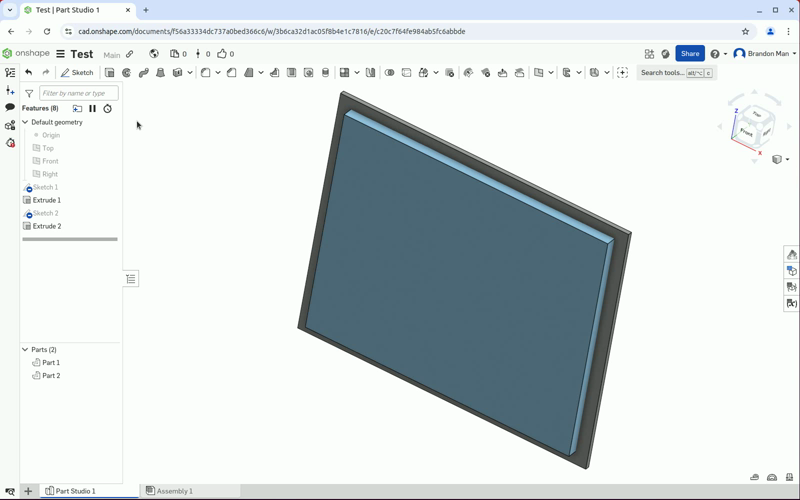
mouse_move(73, 189)
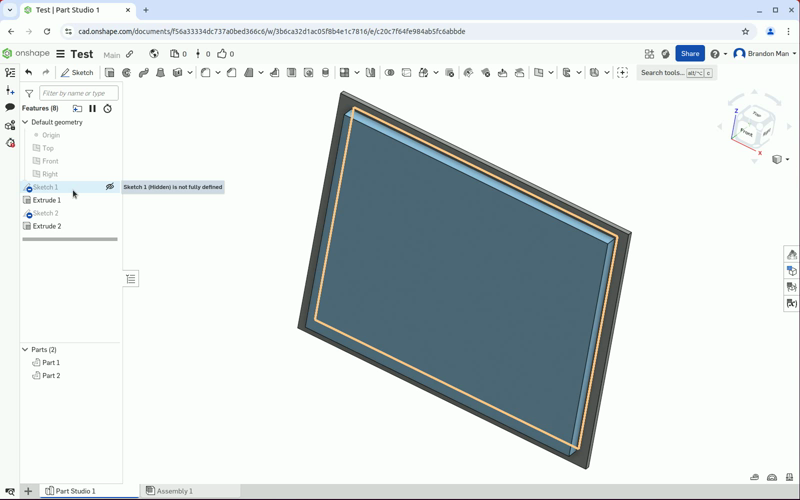
click(73, 189)